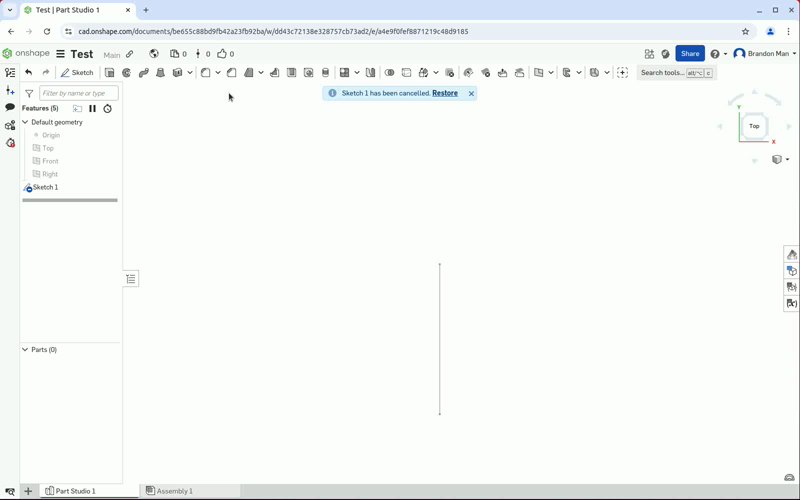
key(shift+h)
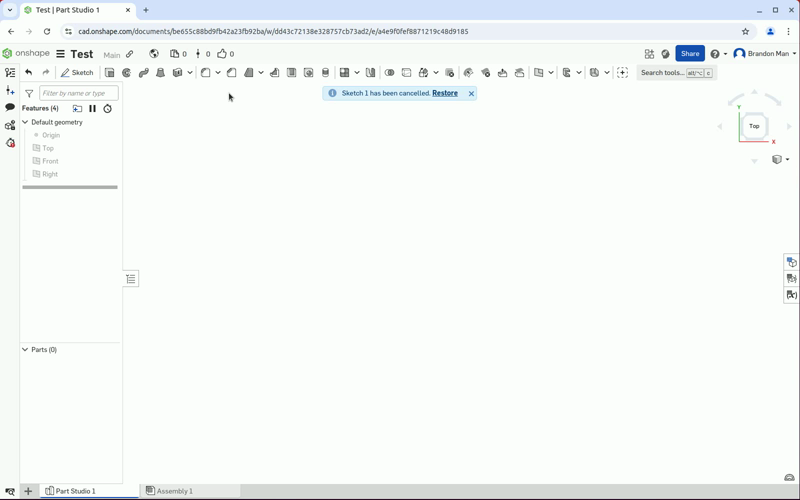
mouse_move(73, 352)
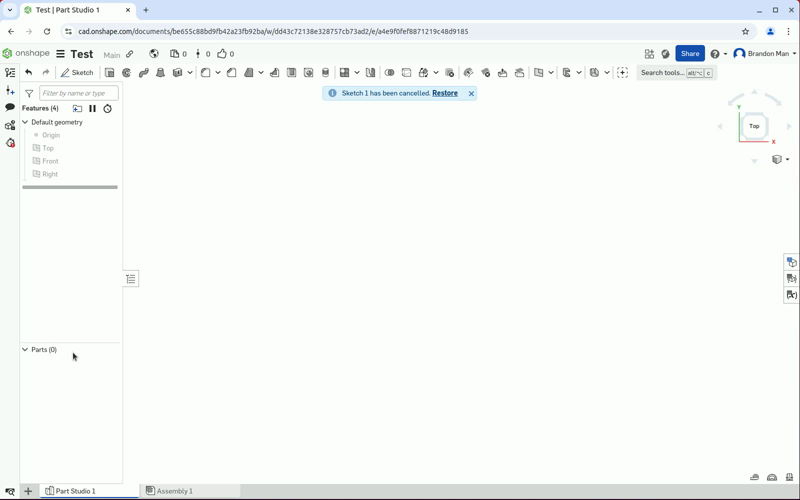
key(y)
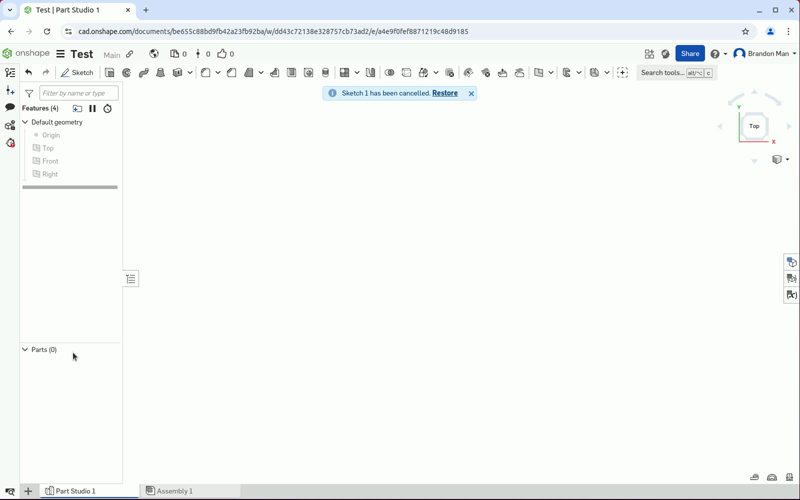
key(shift+p)
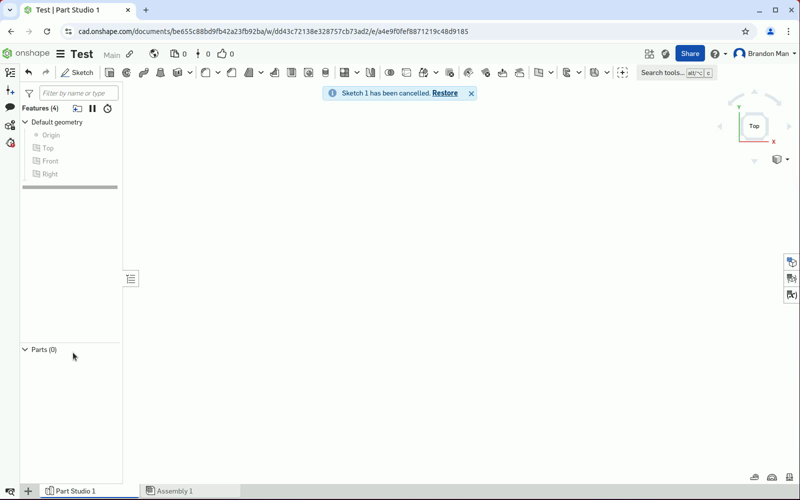
key(space)
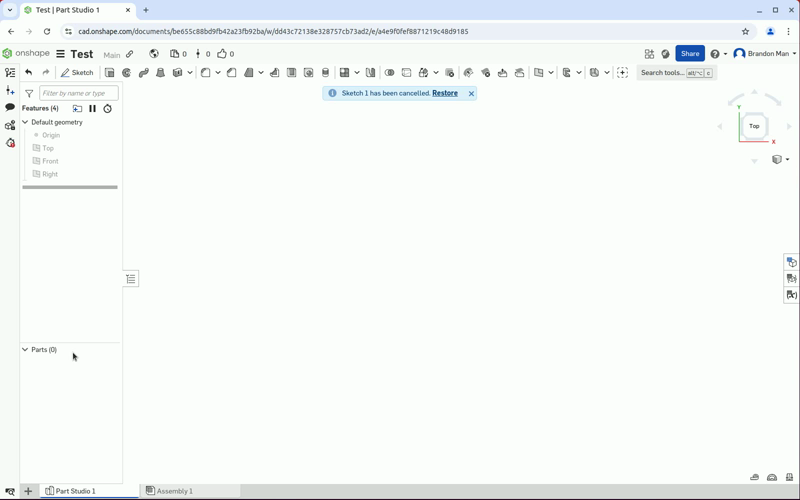
key_down(shift)
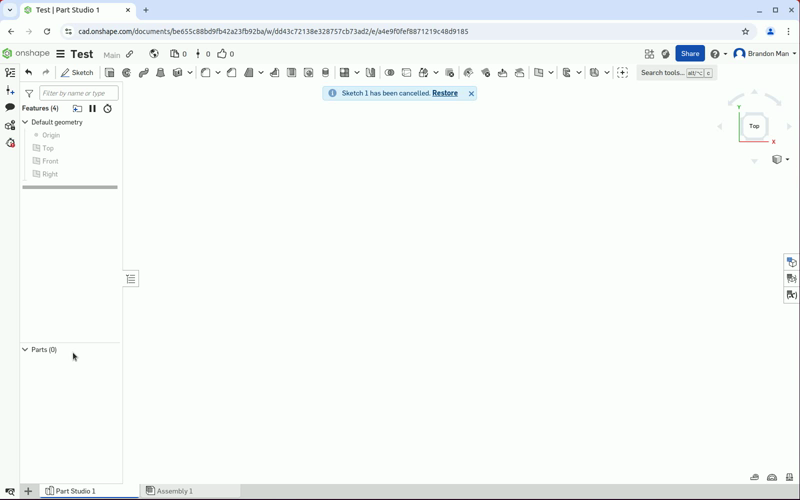
key(up)
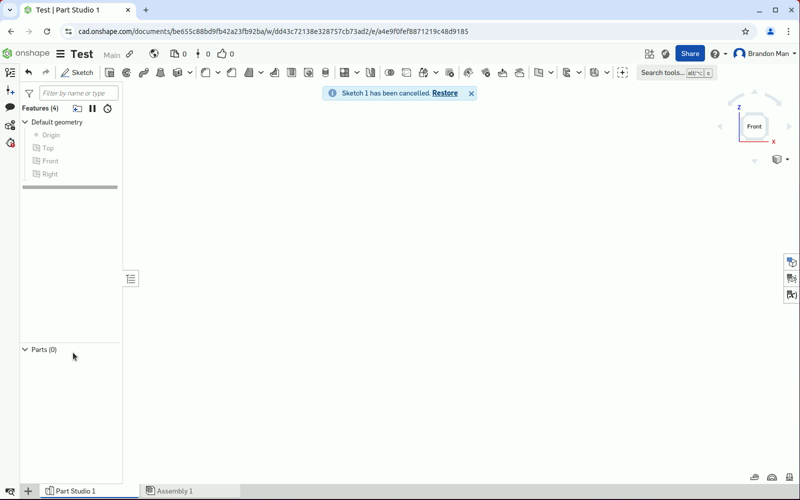
key_up(shift)
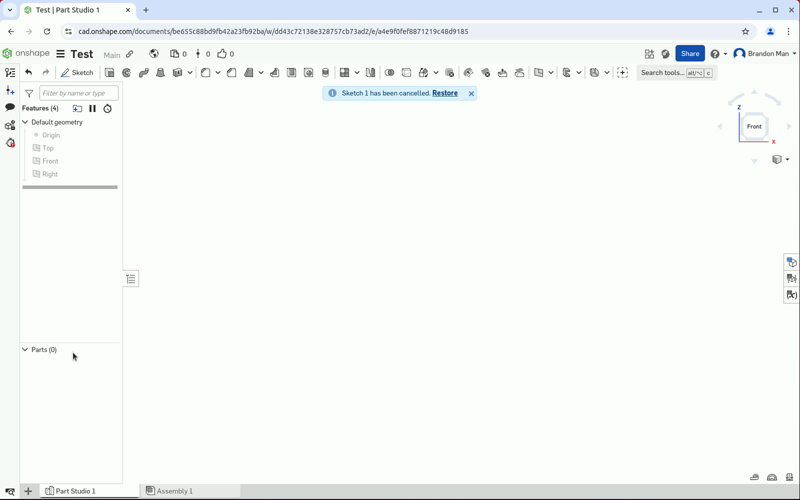
key(space)
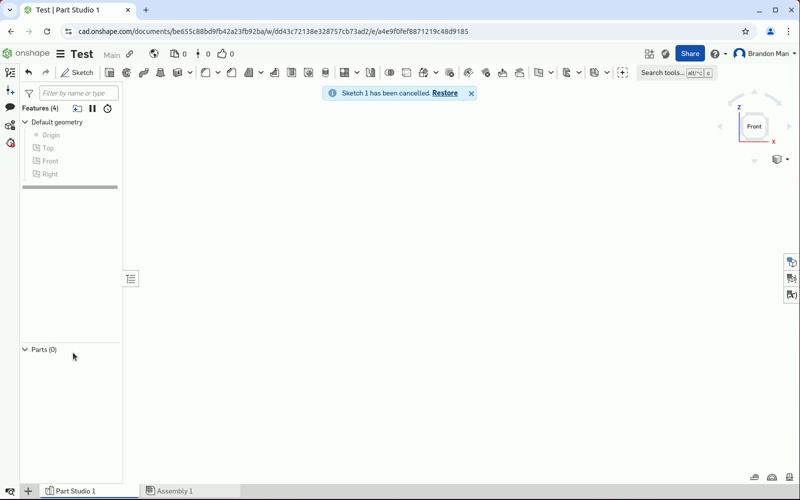
key_down(shift)
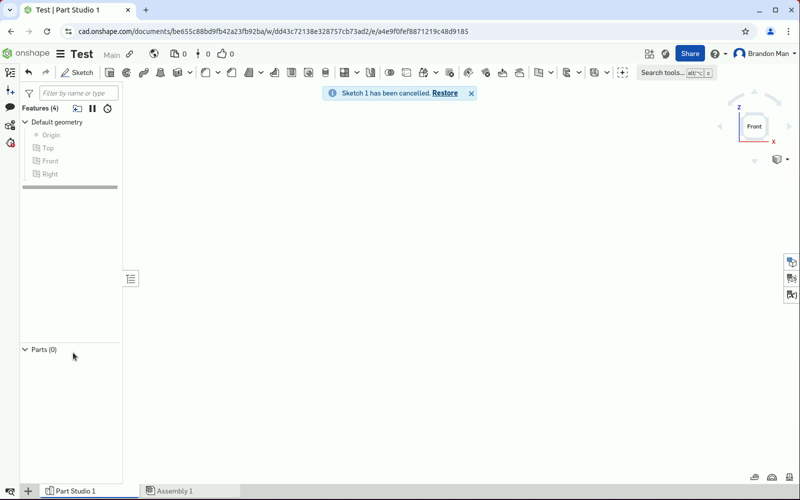
key(left)
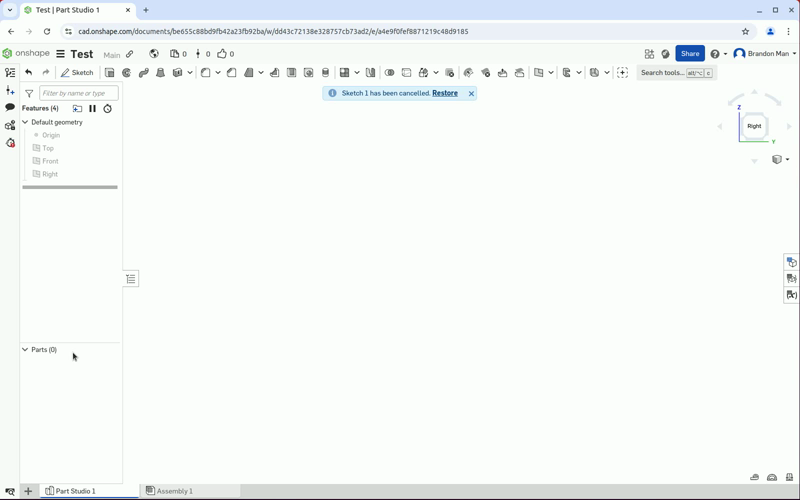
key_up(shift)
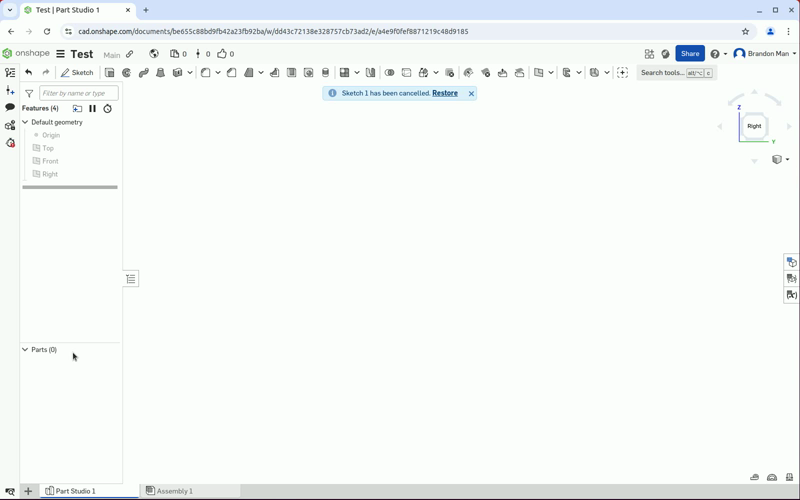
mouse_move(73, 352)
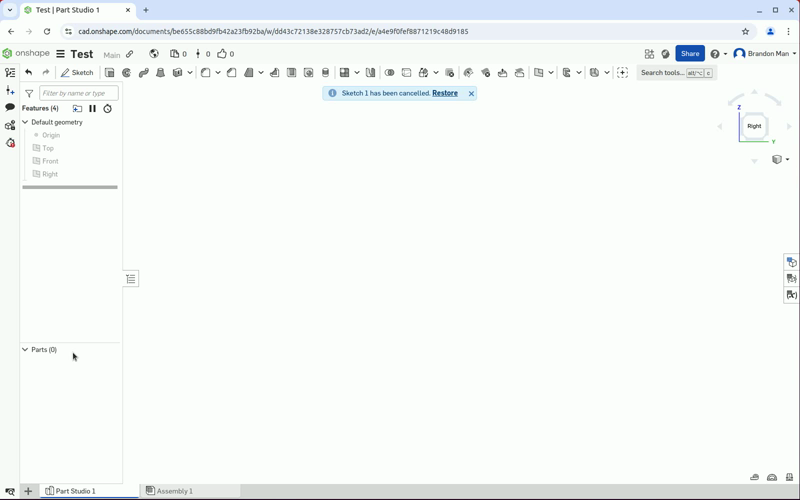
key(shift+y)
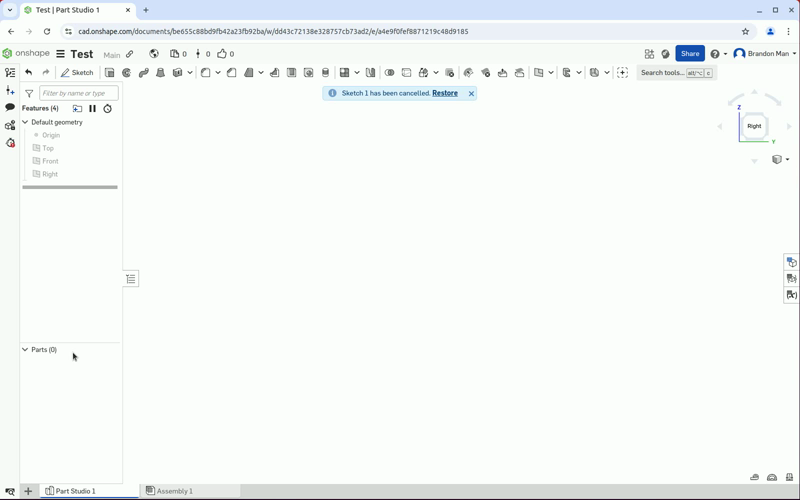
key(shift+s)
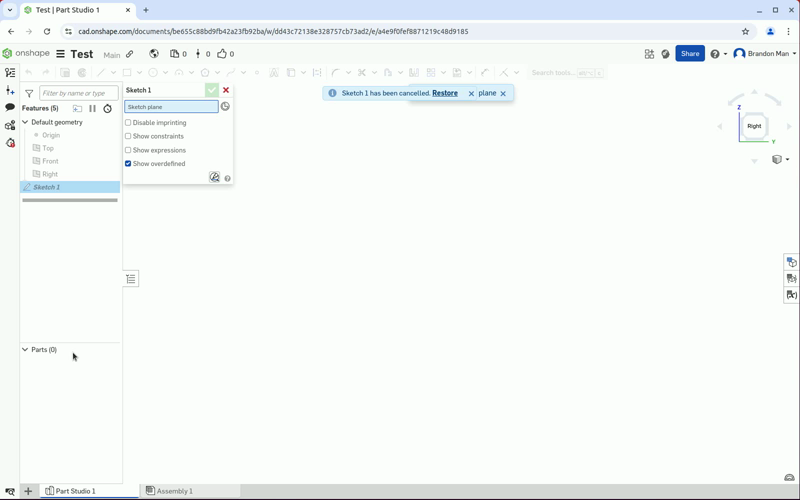
mouse_move(73, 176)
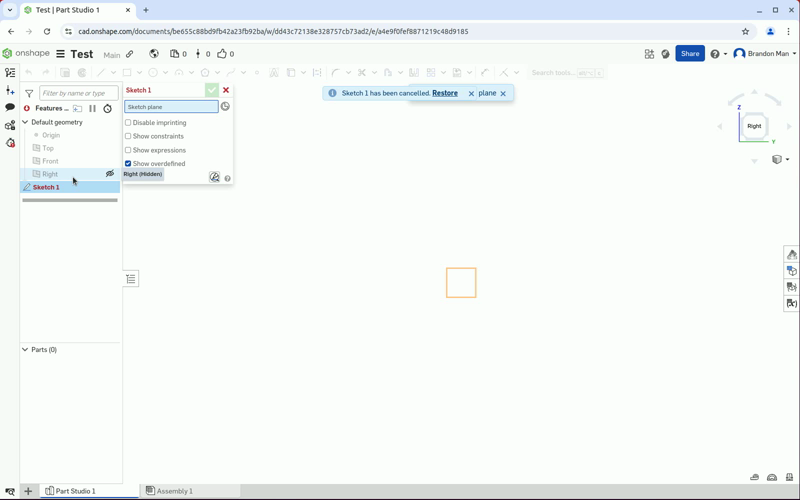
click(73, 176)
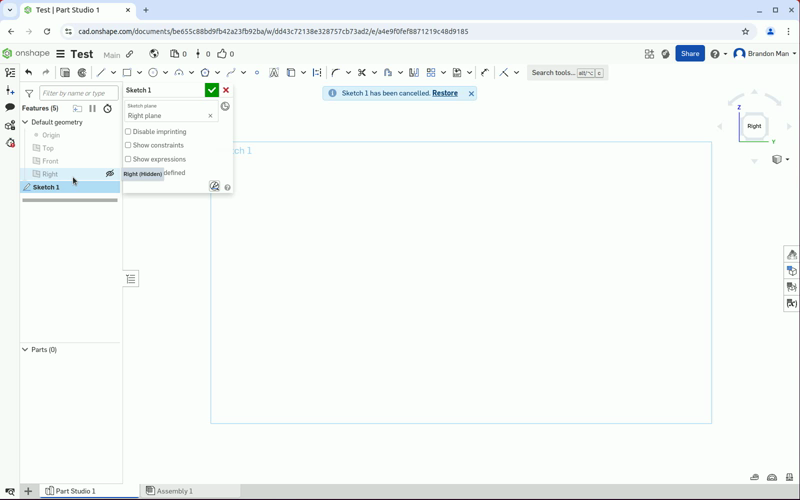
mouse_move(73, 352)
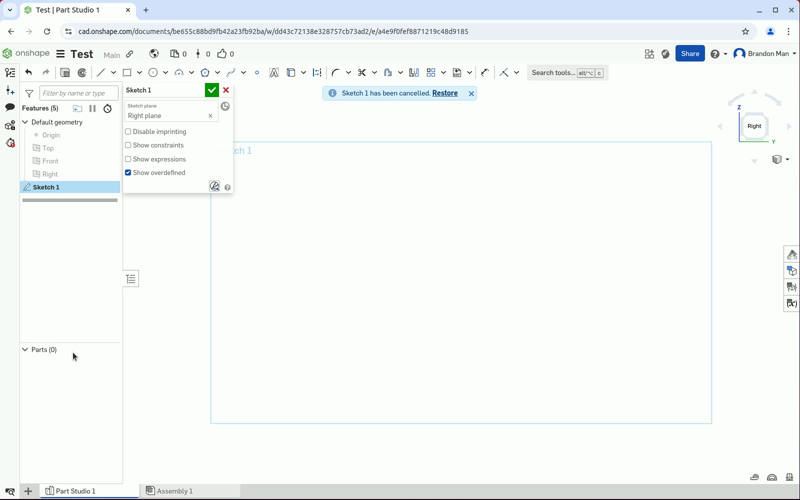
key(y)
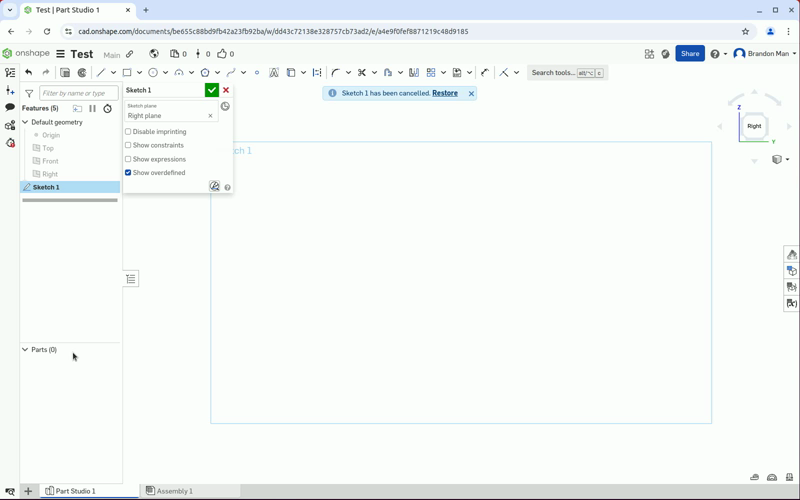
key(c)
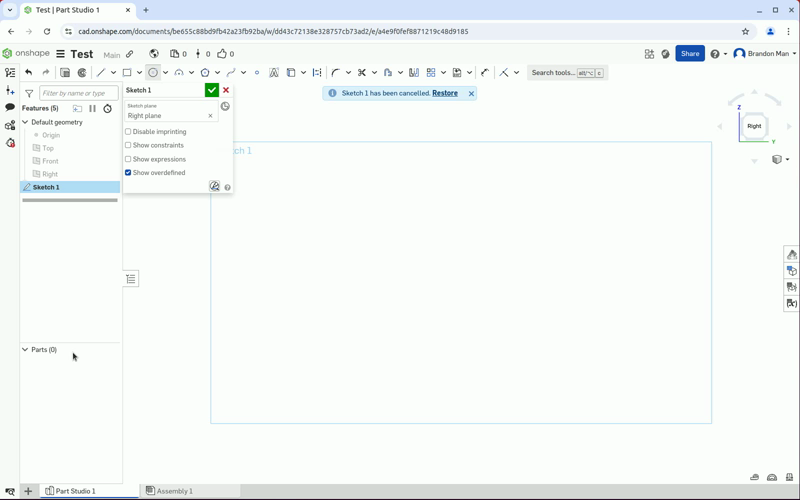
key_down(shift)
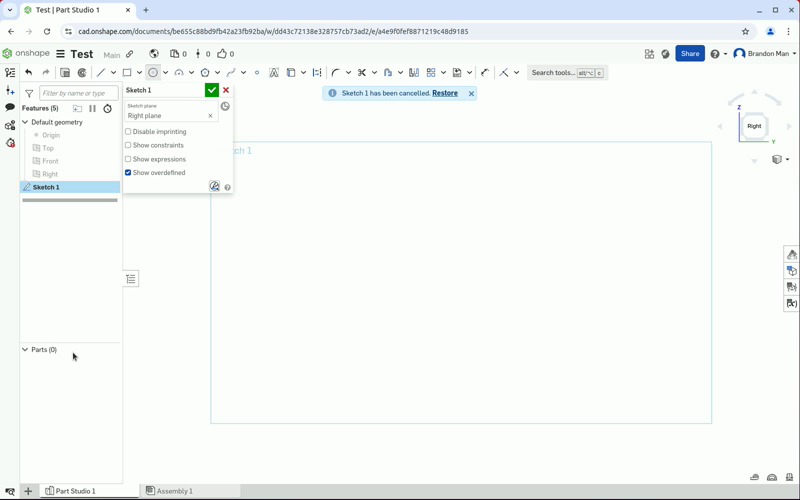
mouse_move(461, 282)
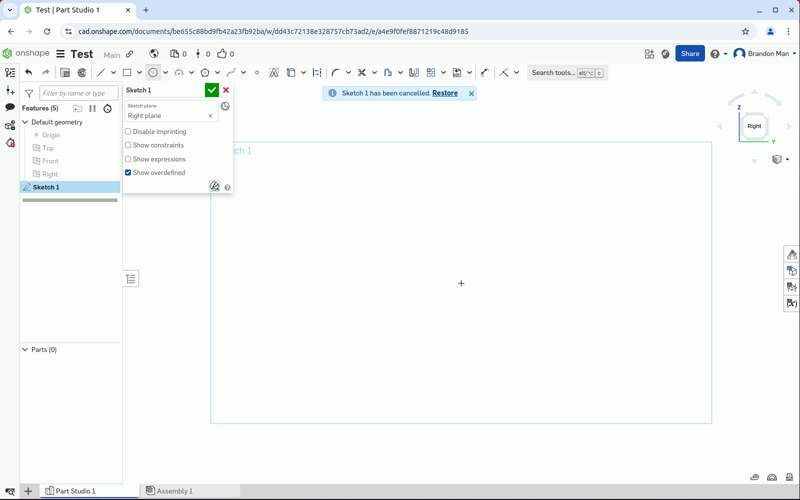
click(461, 282)
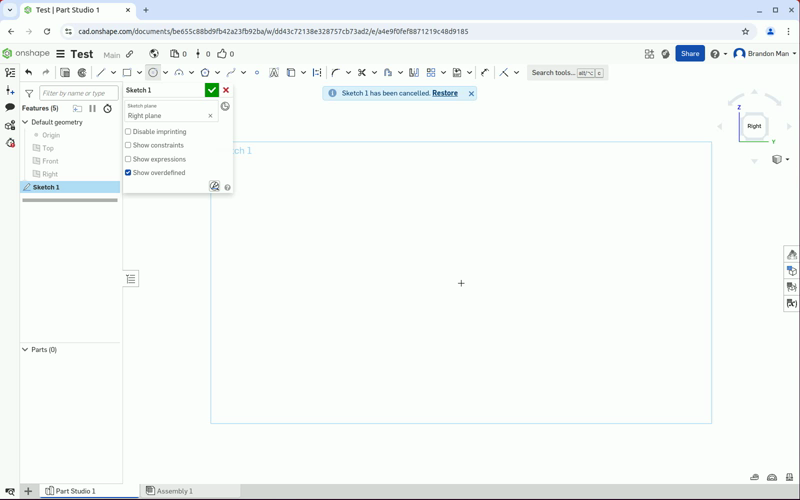
key_up(shift)
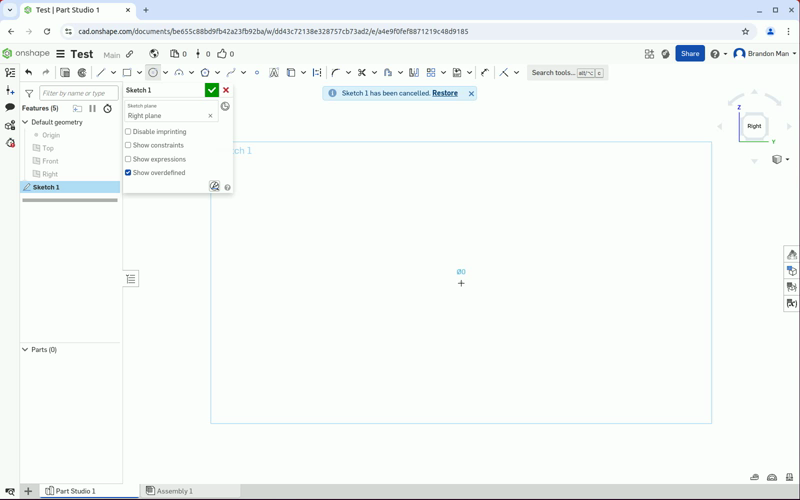
mouse_move(468, 282)
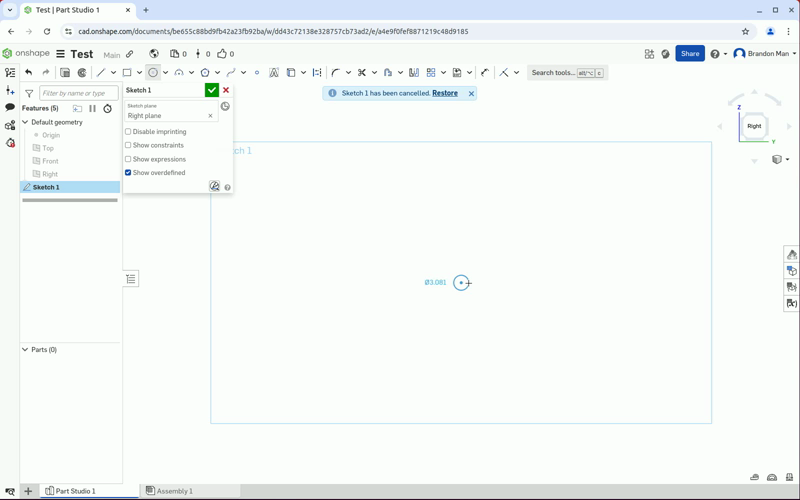
click(468, 282)
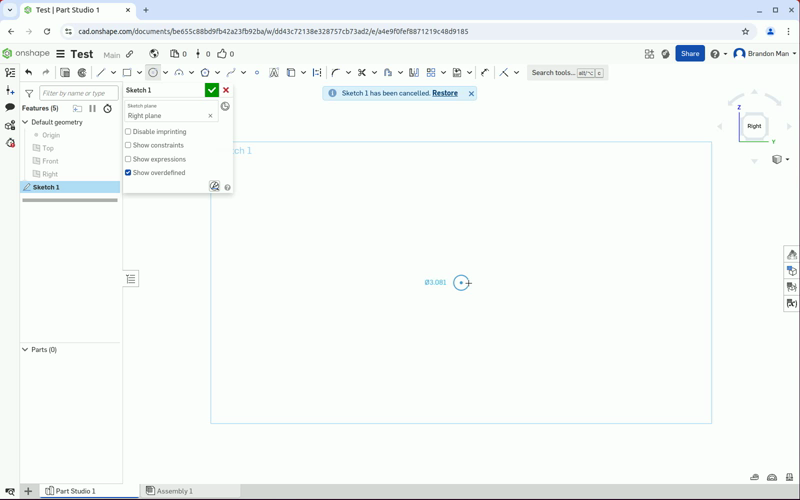
key(esc)
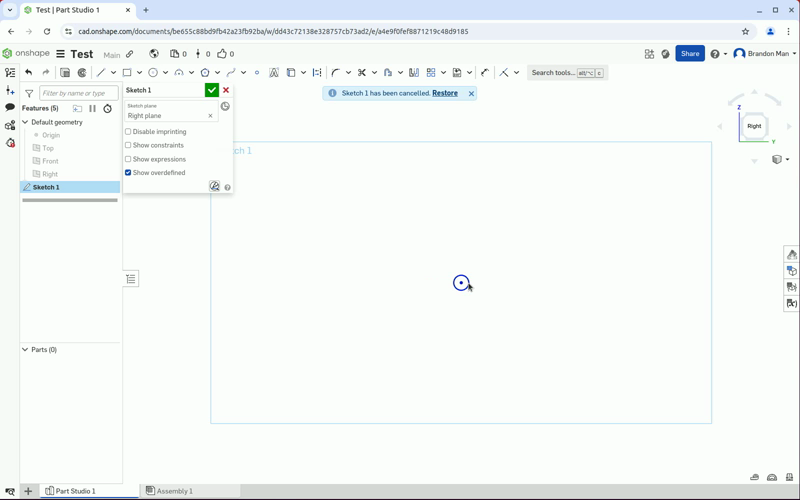
mouse_move(464, 282)
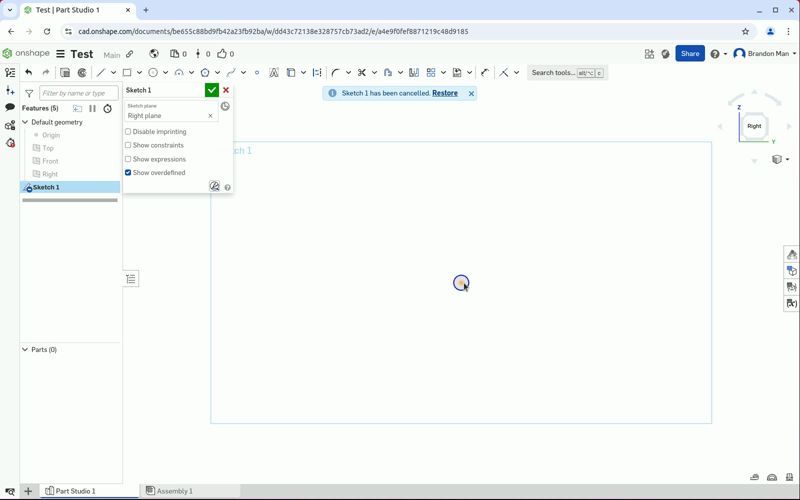
scroll(6)
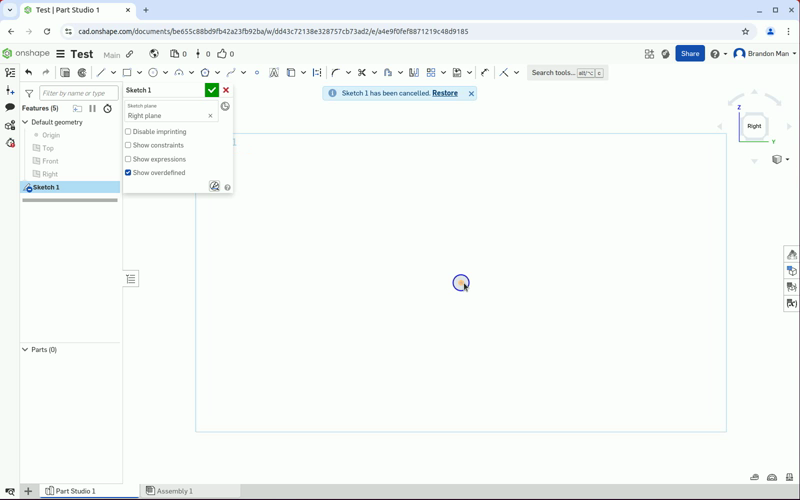
scroll(6)
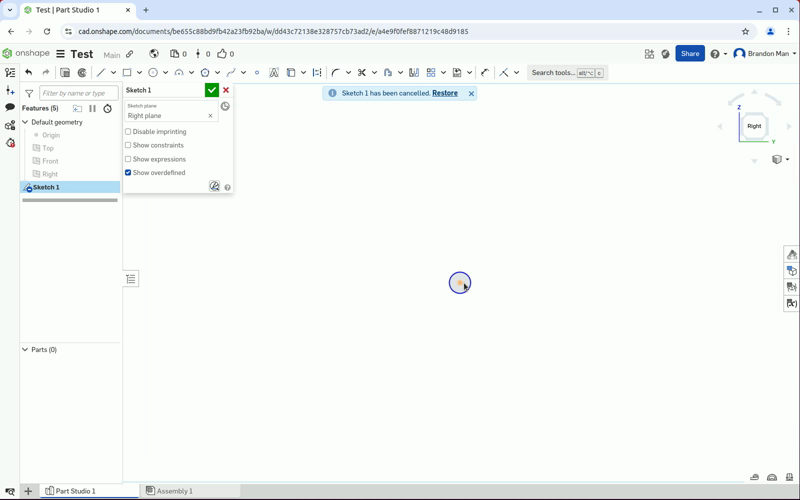
scroll(6)
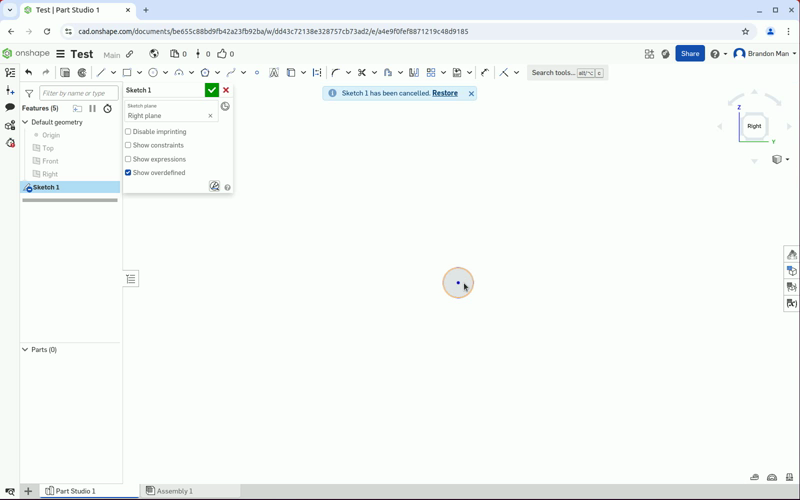
scroll(6)
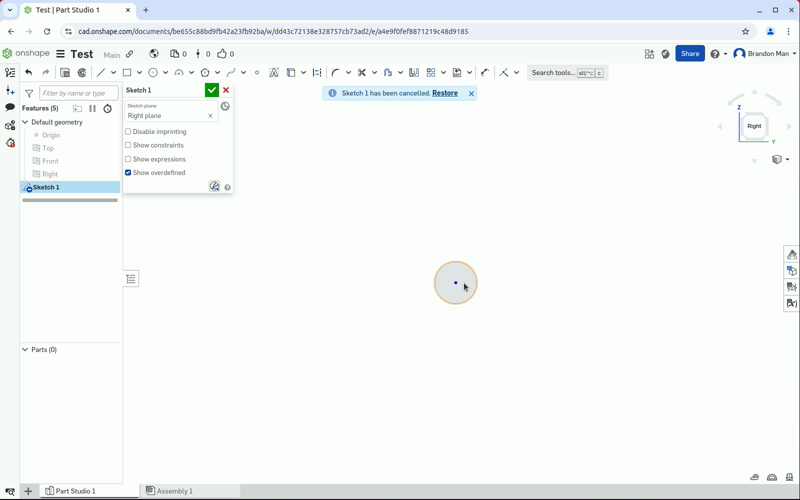
scroll(6)
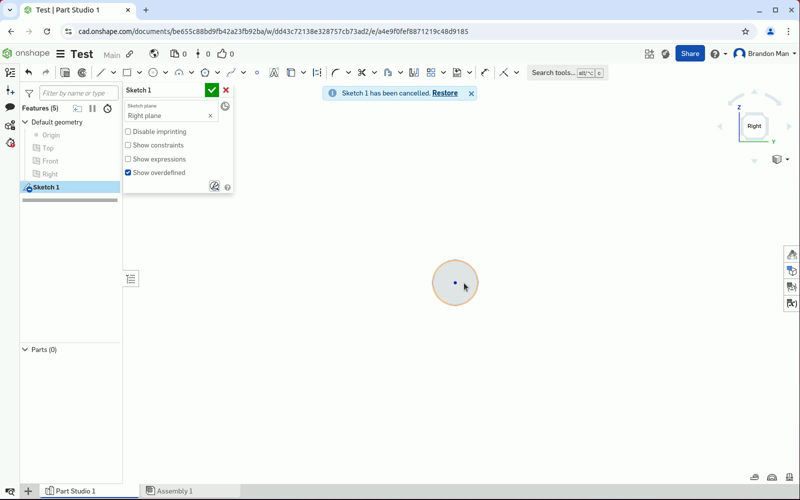
scroll(6)
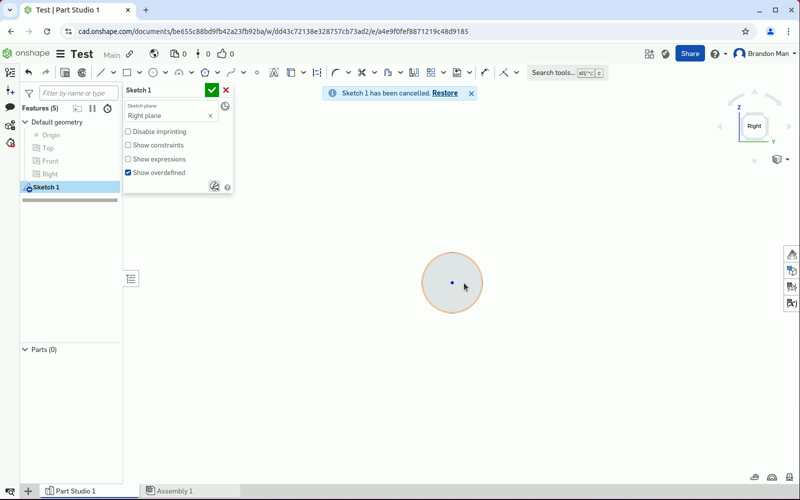
scroll(6)
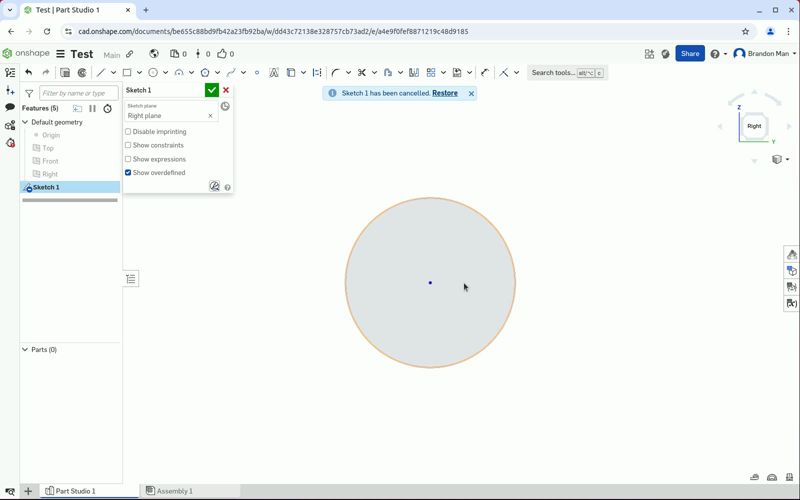
click(464, 282)
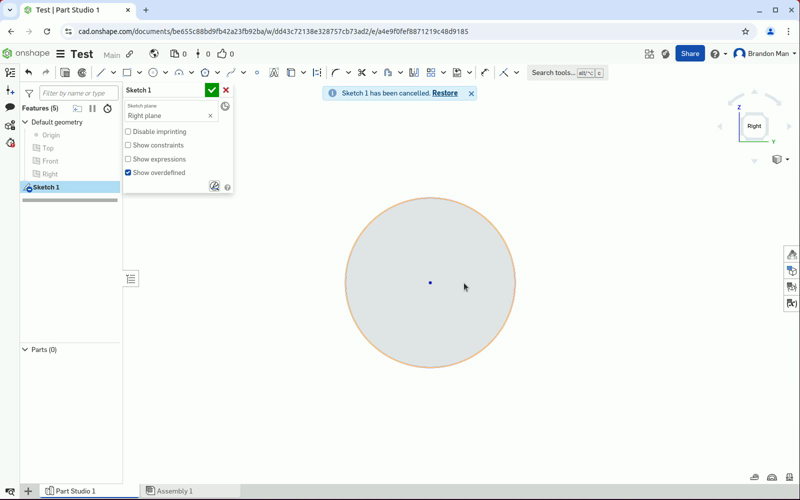
scroll(-6)
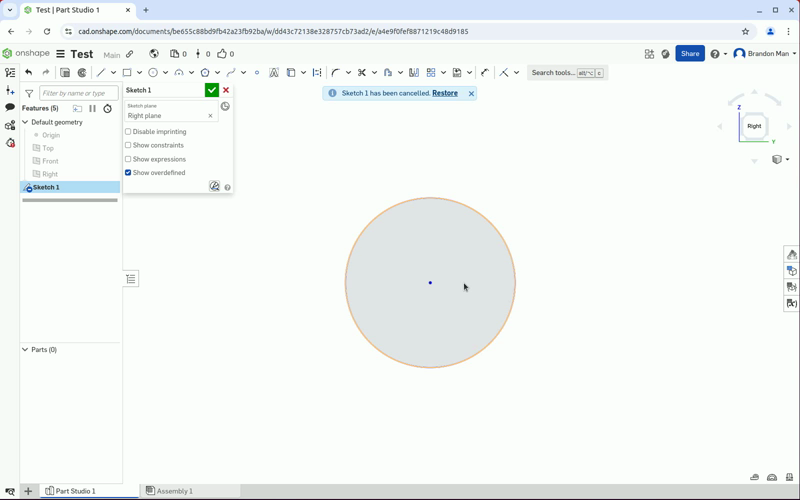
scroll(-6)
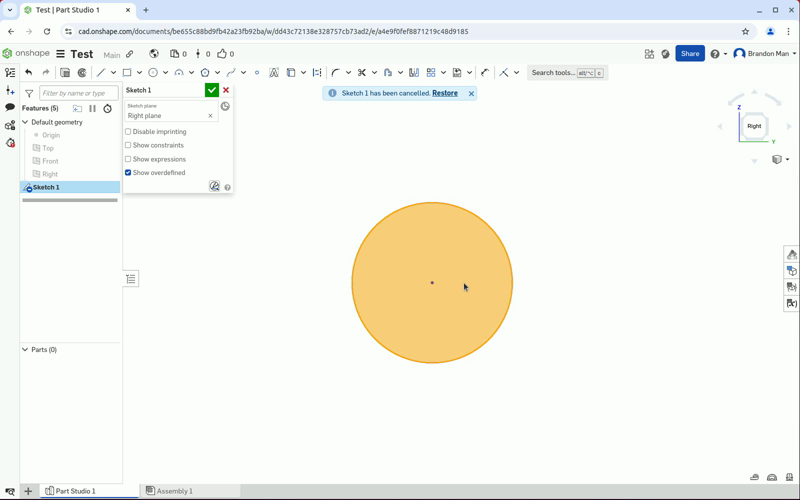
scroll(-6)
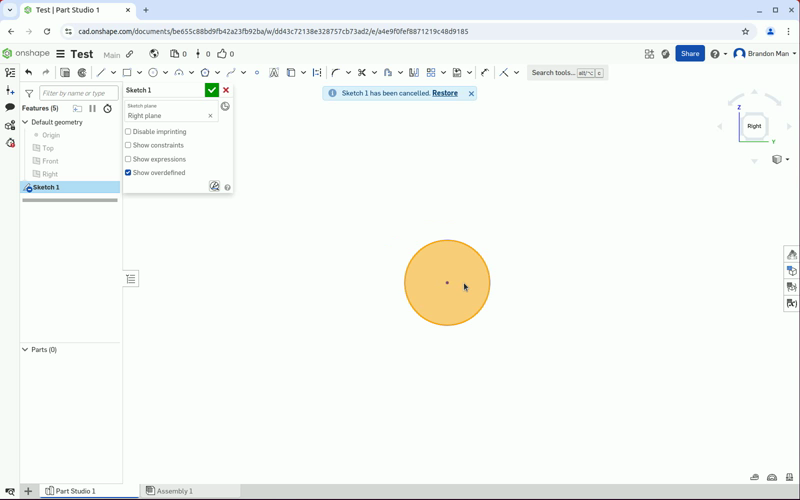
scroll(-6)
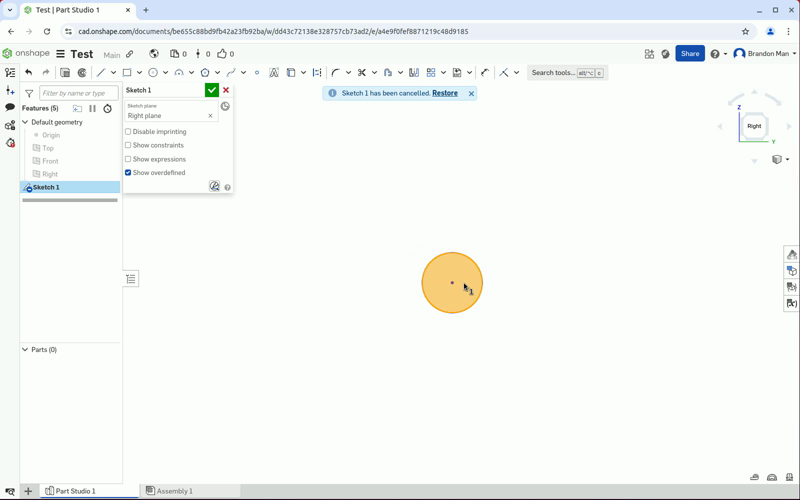
scroll(-6)
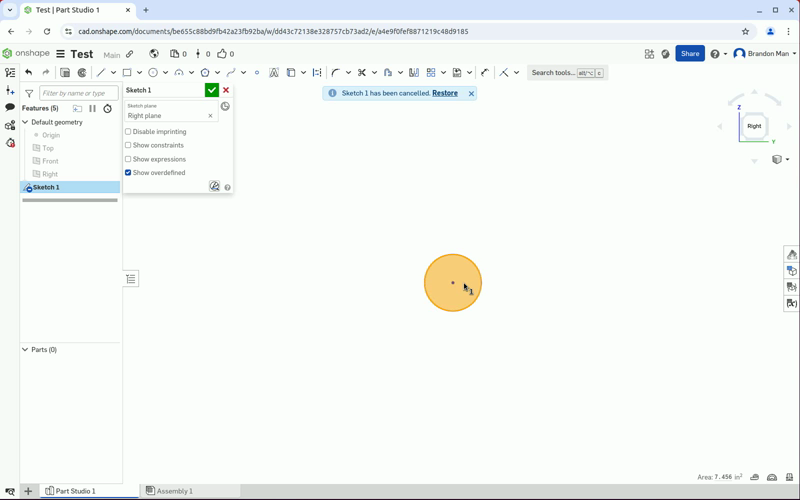
scroll(-6)
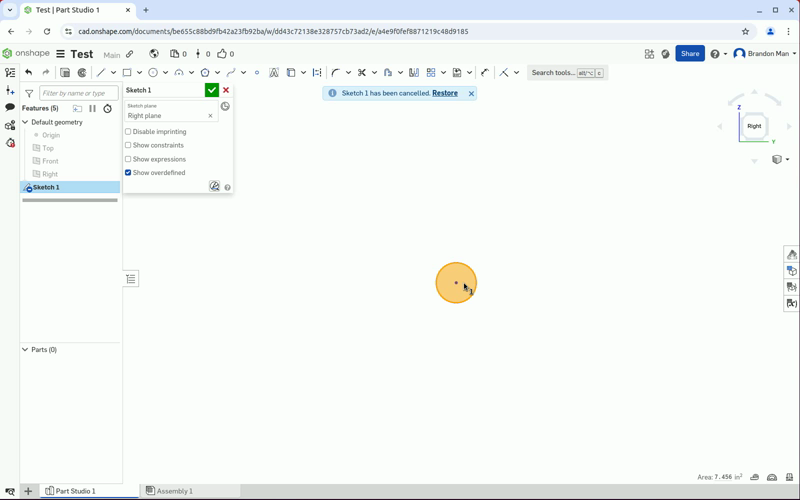
scroll(-6)
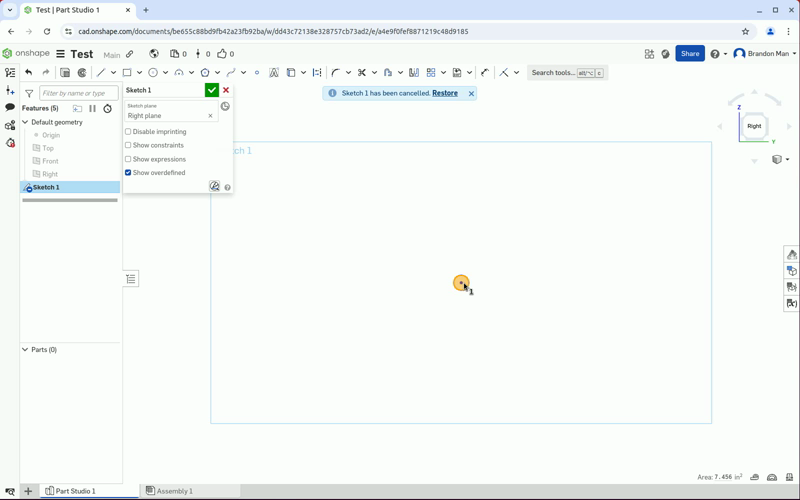
mouse_move(73, 352)
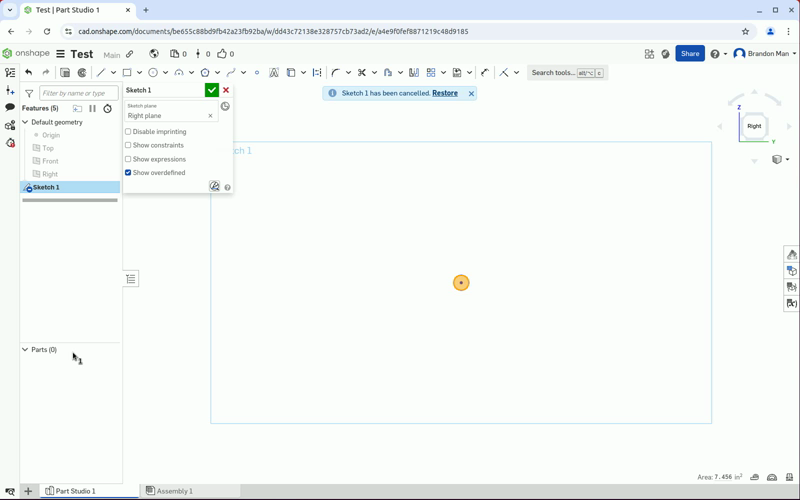
key(shift+y)
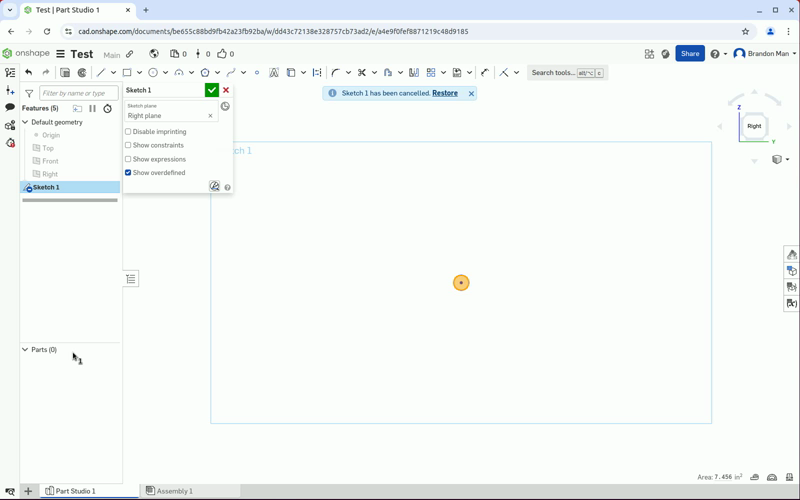
key(shift+e)
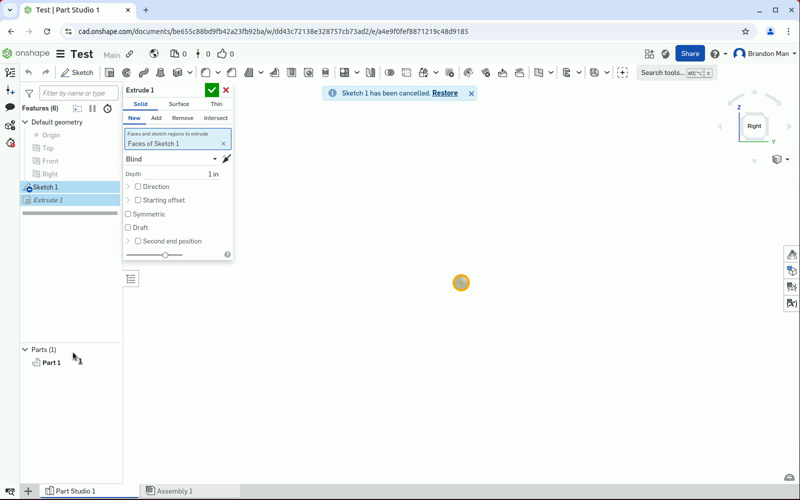
mouse_move(143, 106)
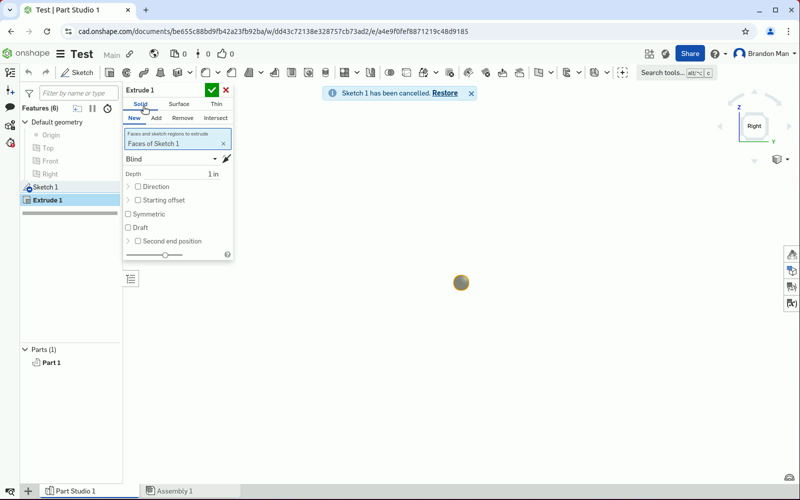
click(143, 106)
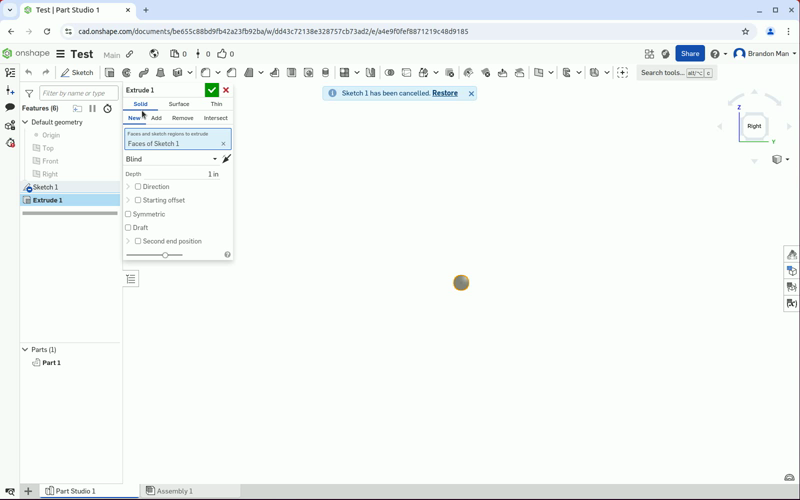
mouse_move(137, 120)
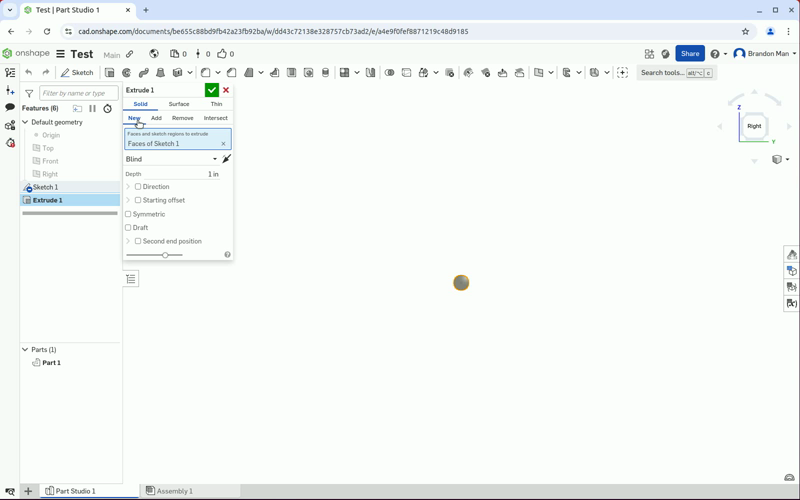
click(137, 120)
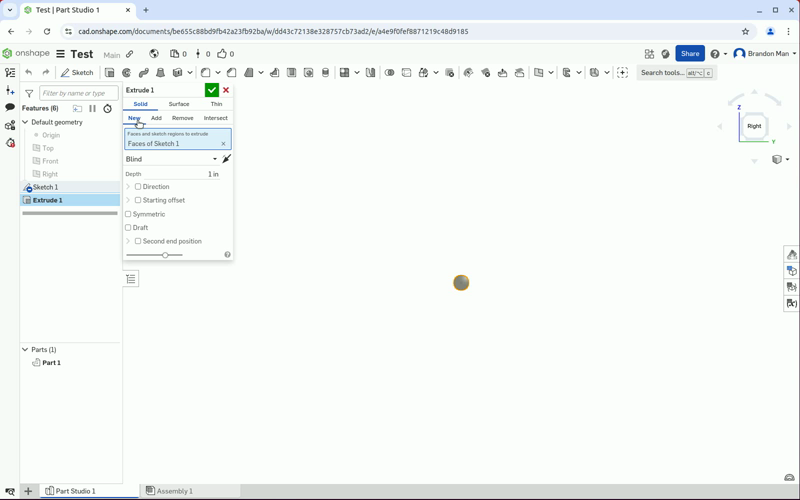
key(tab, 4)
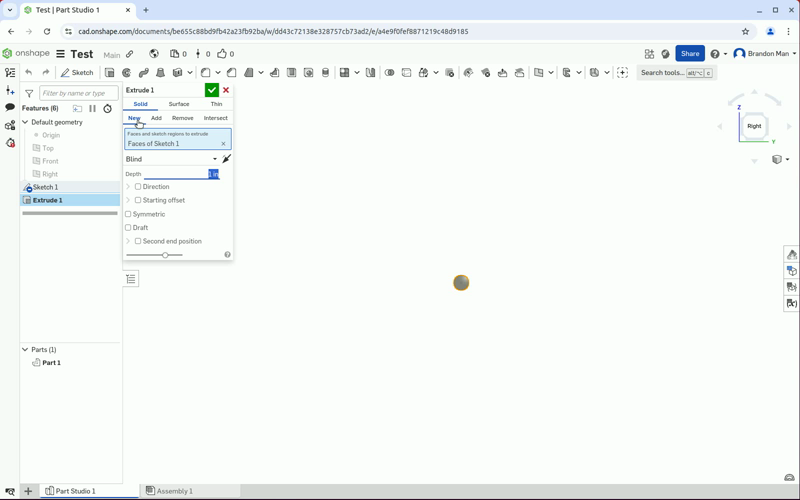
text(46.216)
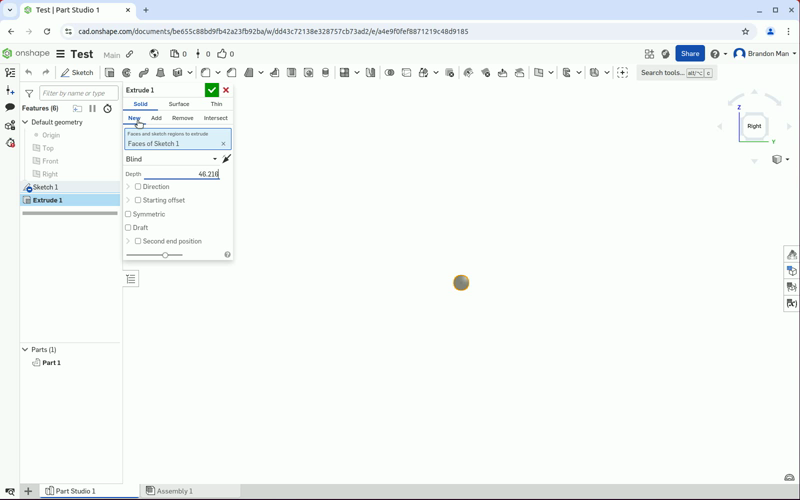
key(tab, 3)
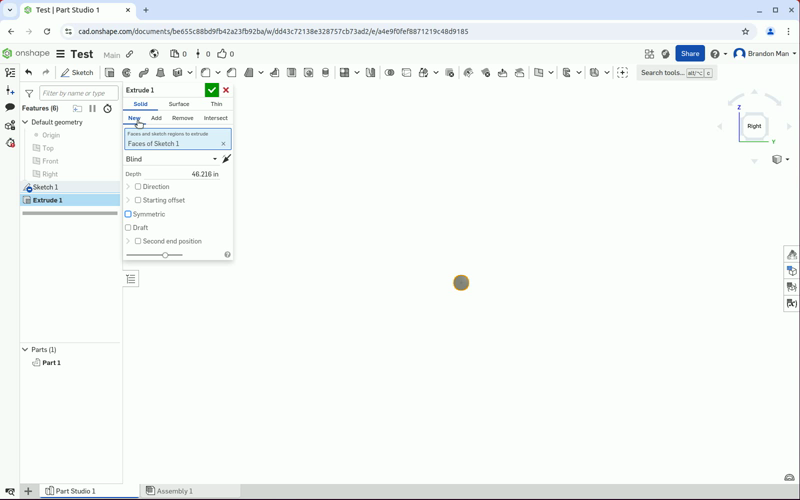
key(space)
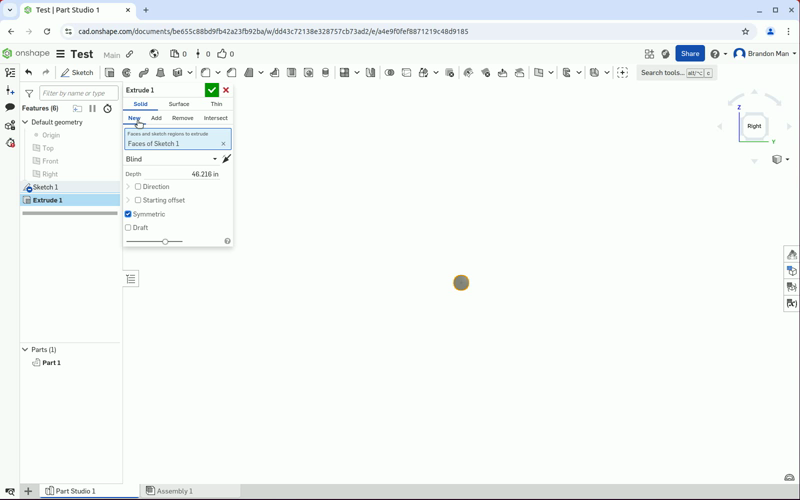
key(enter)
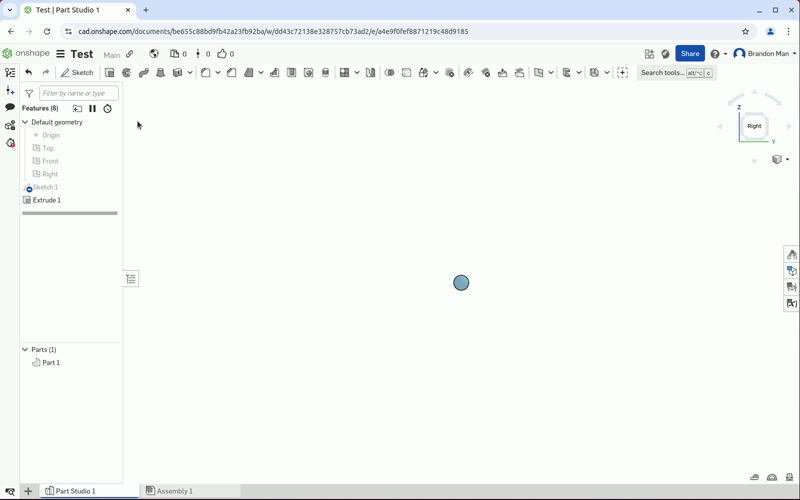
key(shift+h)
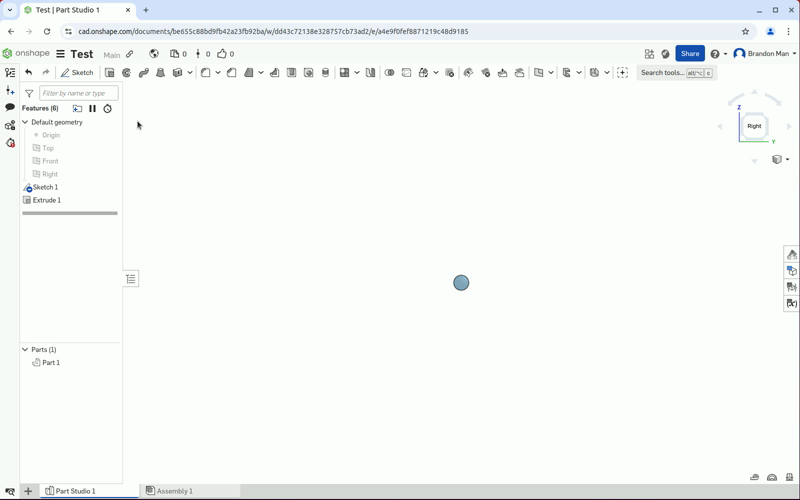
key(shift+h)
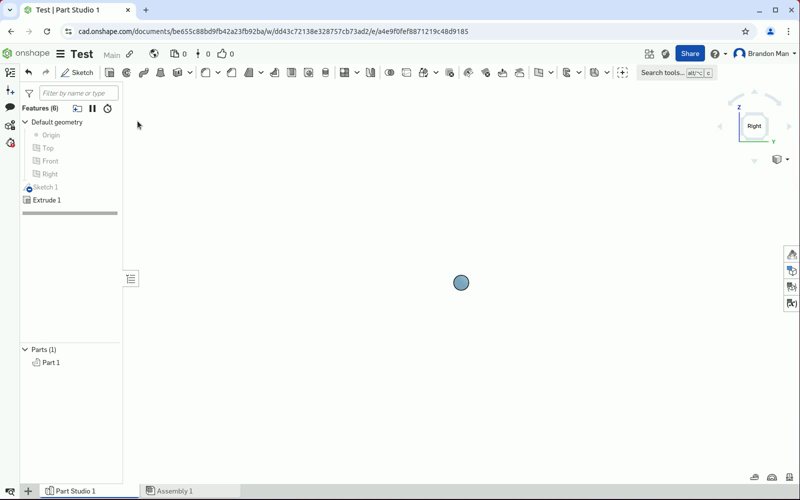
mouse_move(73, 189)
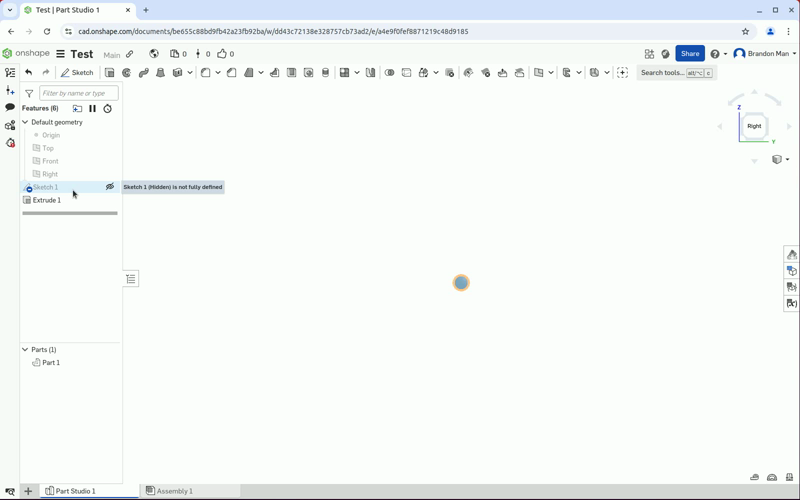
click(73, 189)
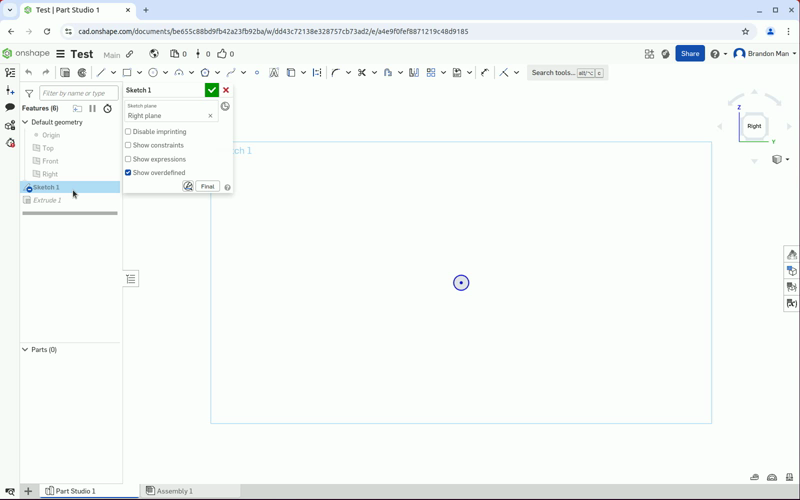
mouse_move(229, 92)
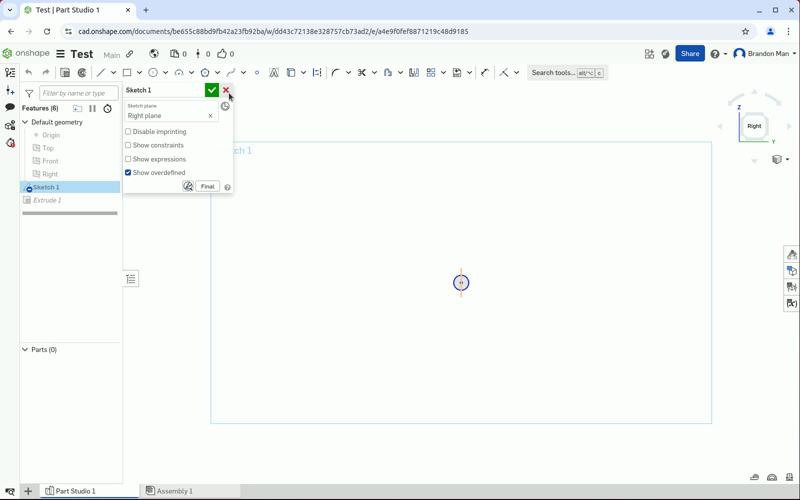
click(229, 92)
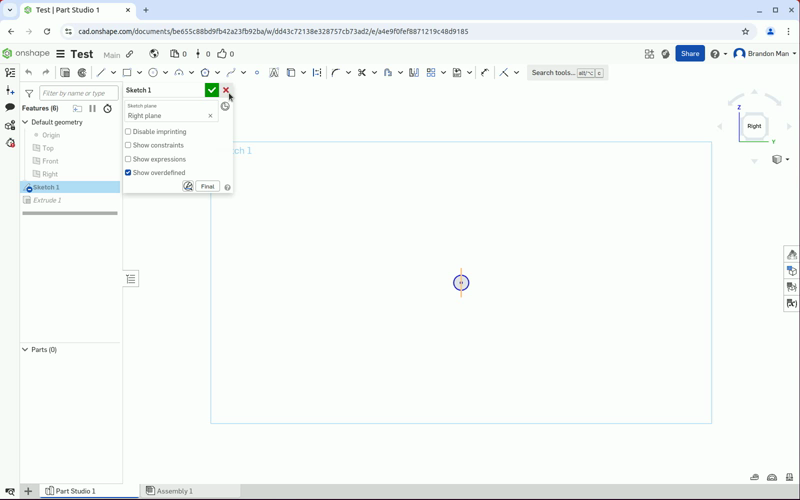
key(shift+s)
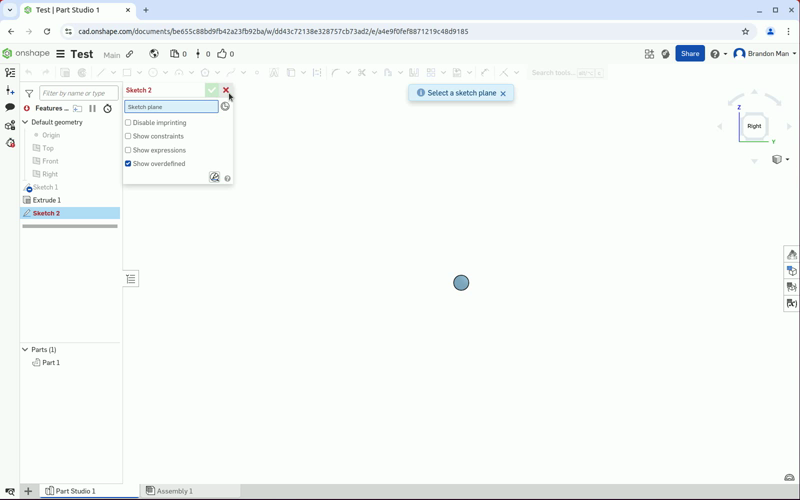
mouse_move(73, 176)
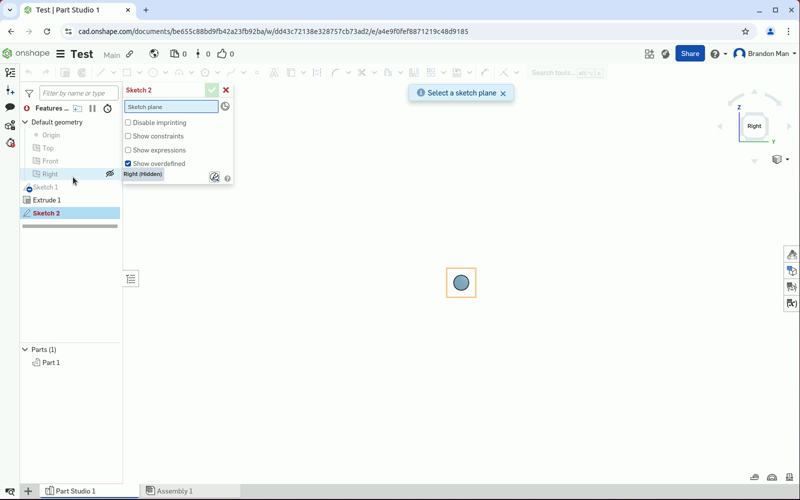
click(73, 176)
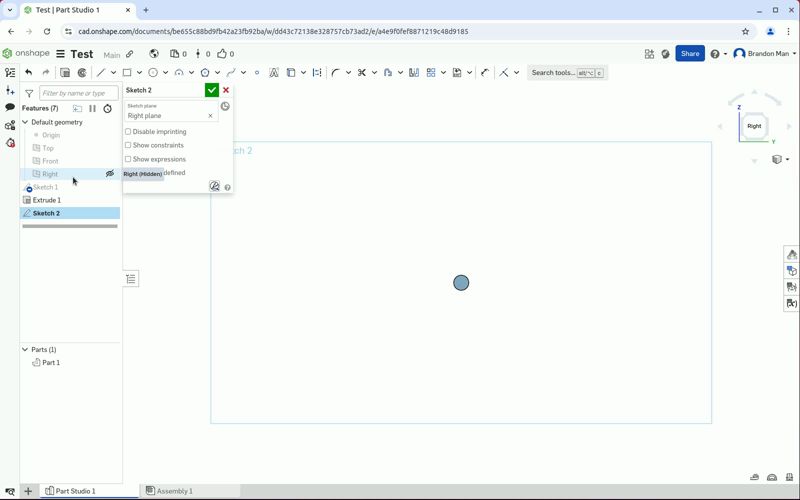
mouse_move(73, 352)
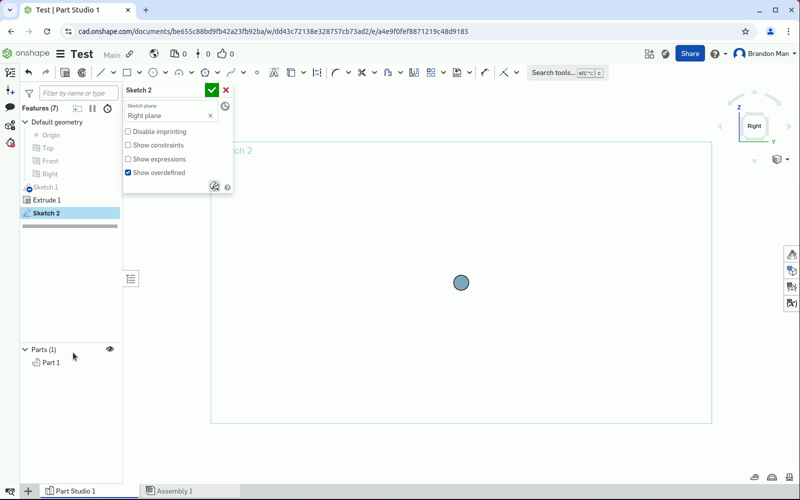
key(y)
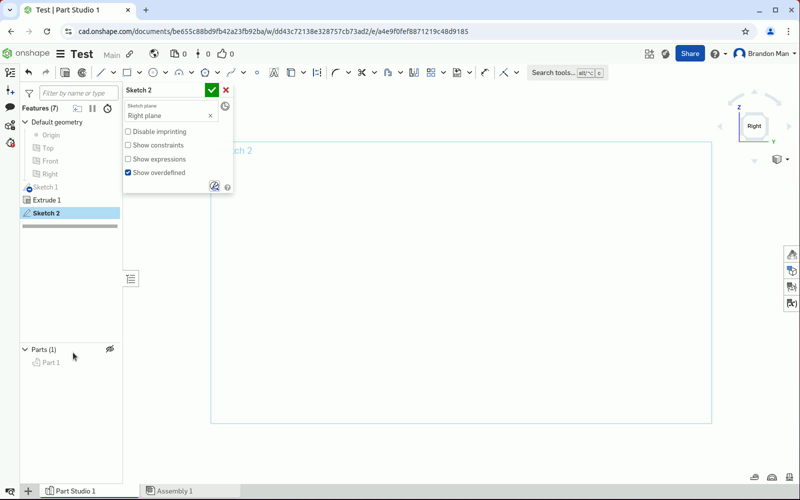
key(c)
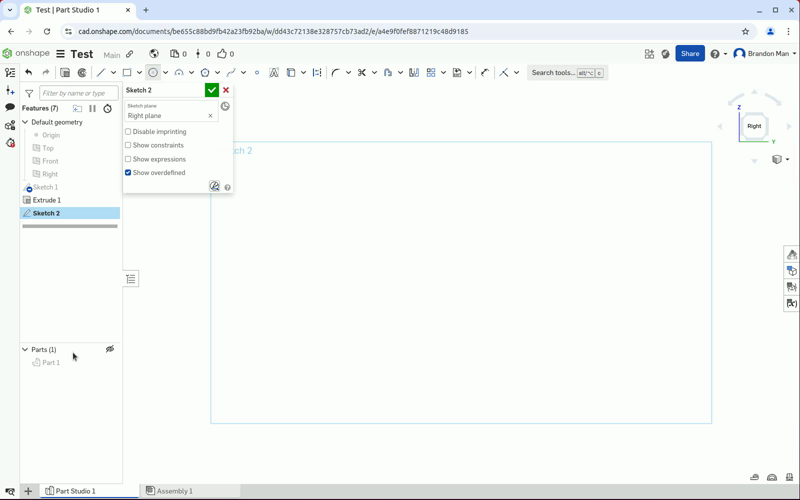
key_down(shift)
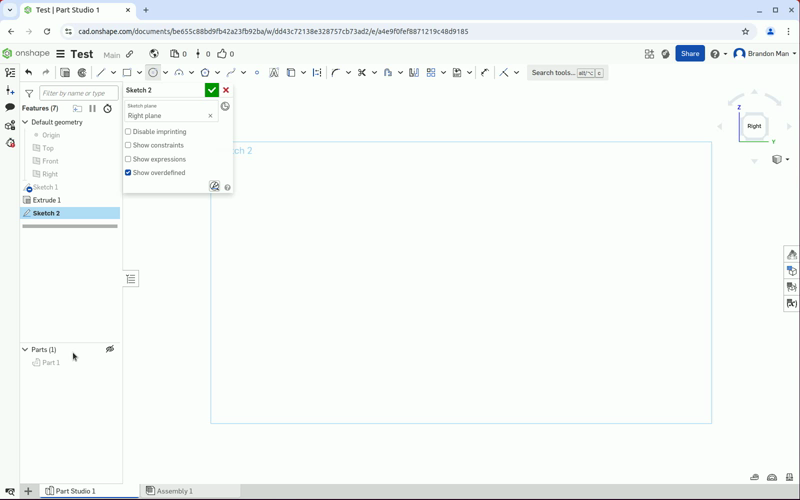
mouse_move(460, 286)
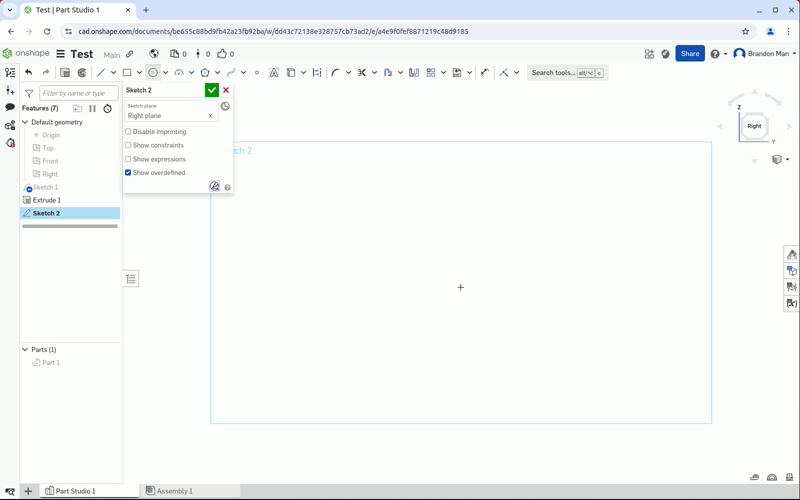
click(460, 286)
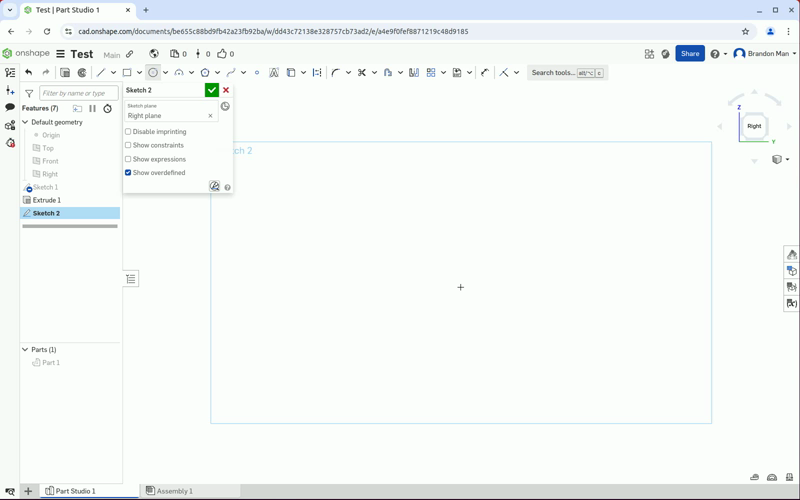
key_up(shift)
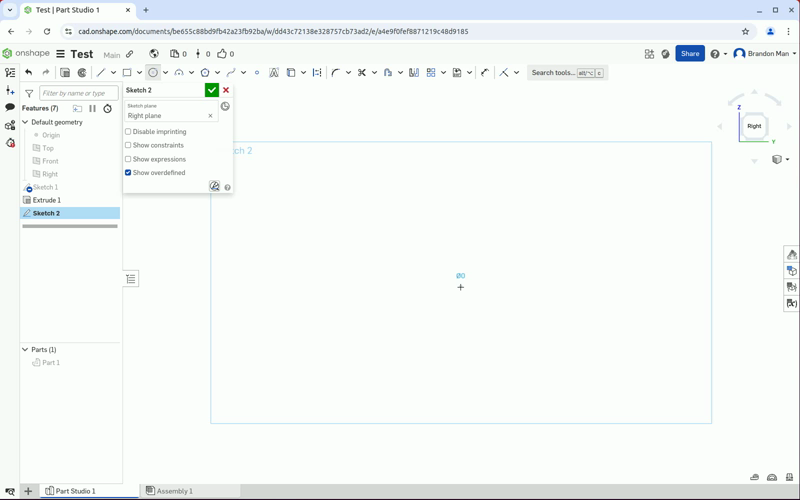
mouse_move(495, 286)
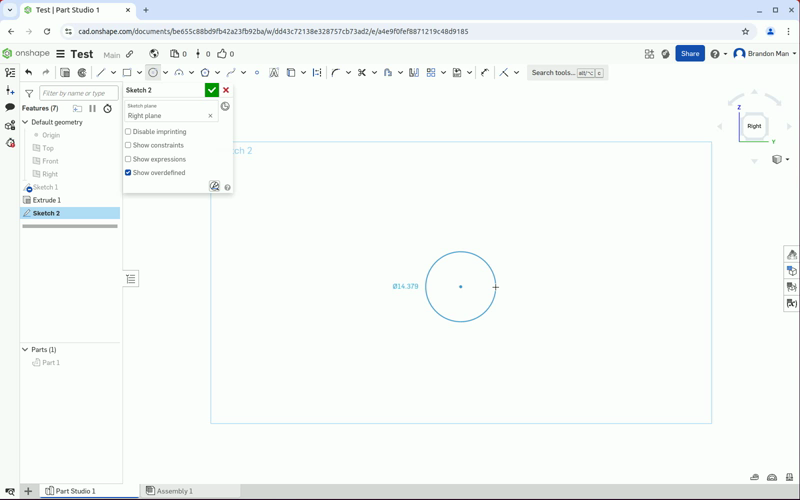
click(495, 286)
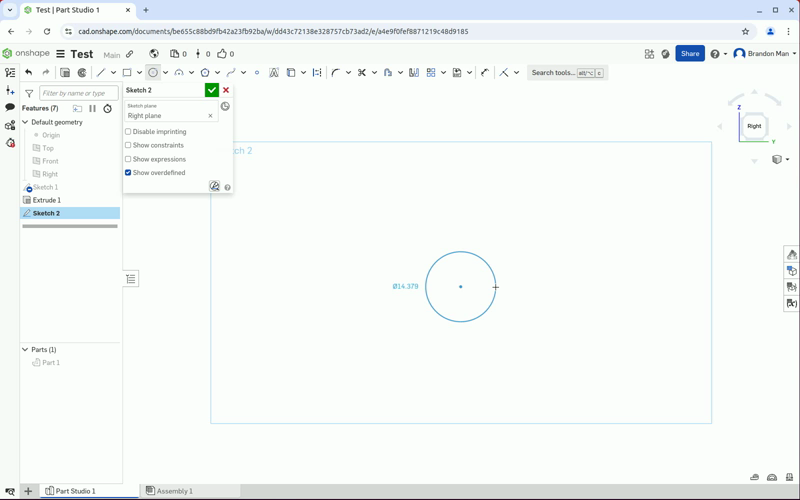
key(esc)
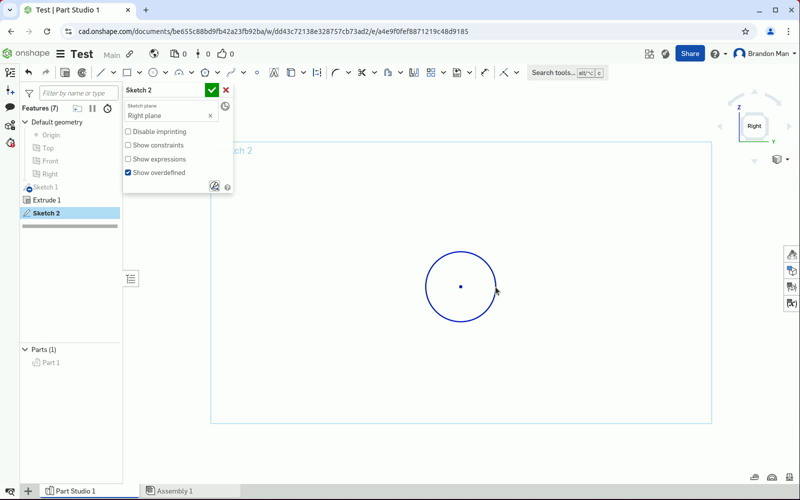
mouse_move(461, 272)
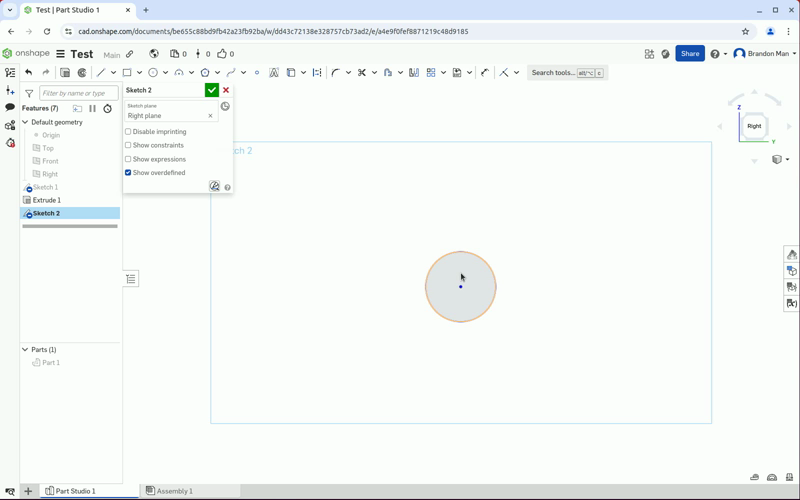
click(461, 272)
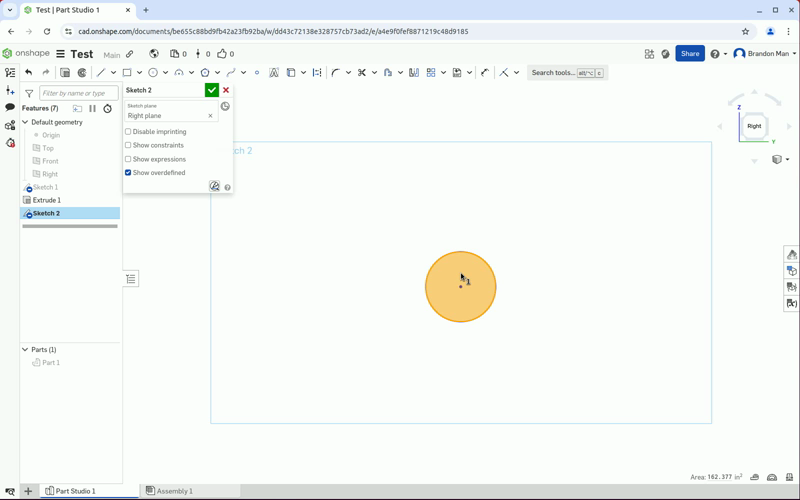
mouse_move(73, 352)
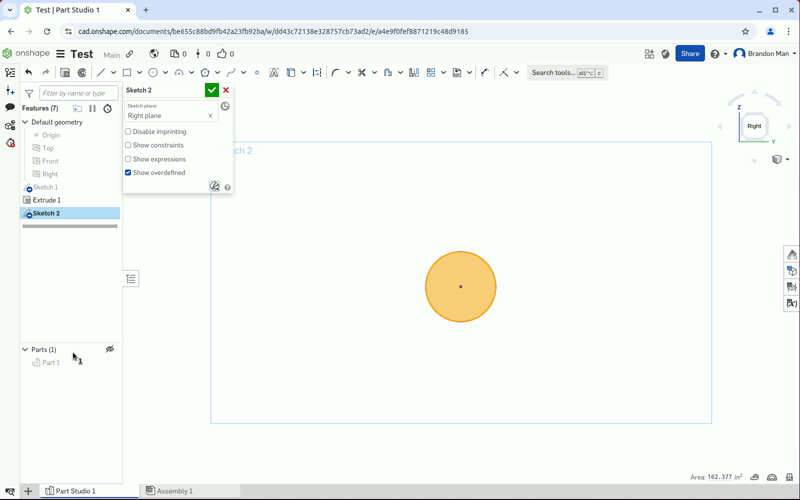
key(shift+y)
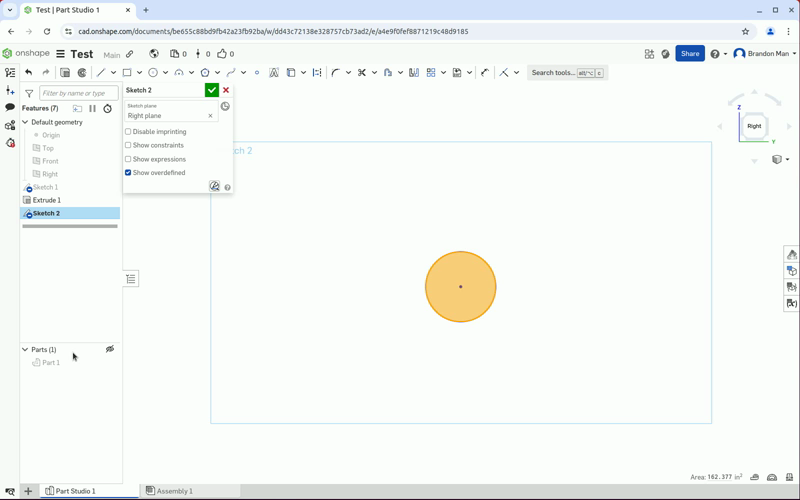
key(shift+e)
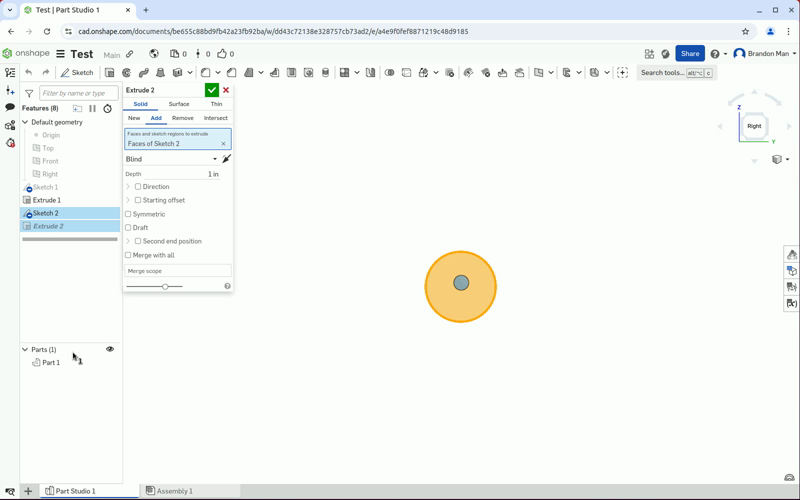
mouse_move(143, 106)
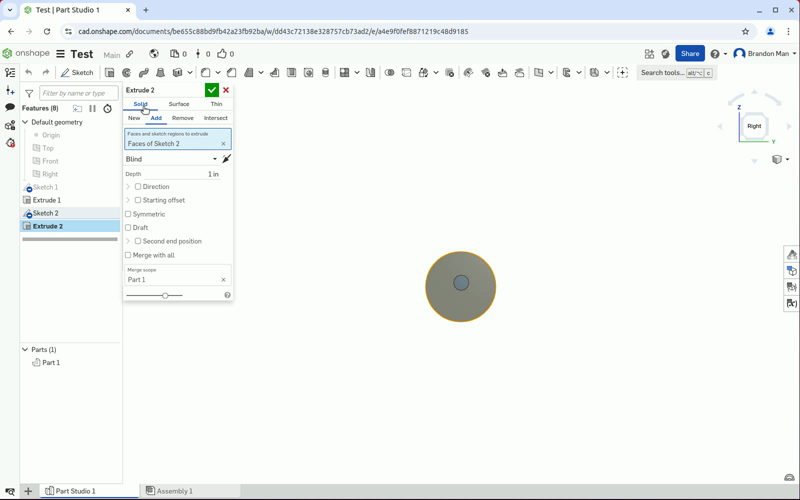
click(143, 106)
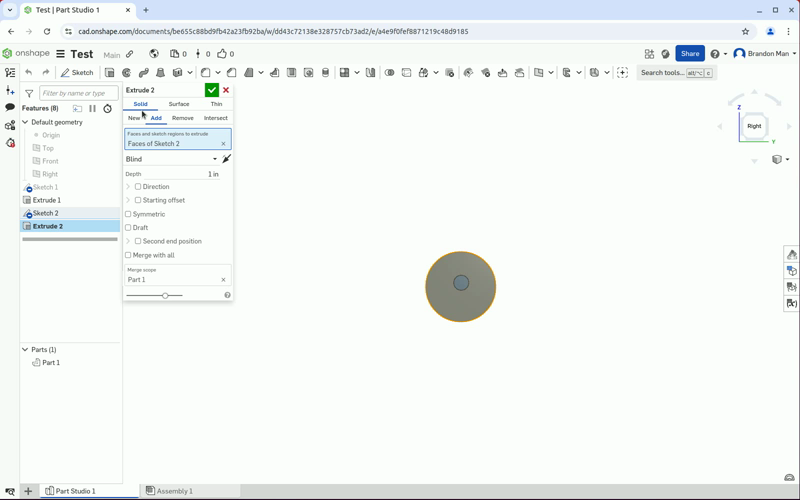
mouse_move(137, 120)
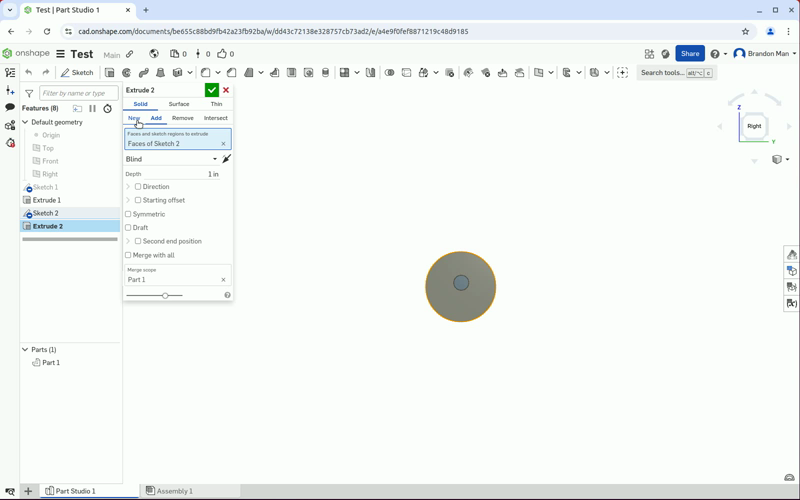
click(137, 120)
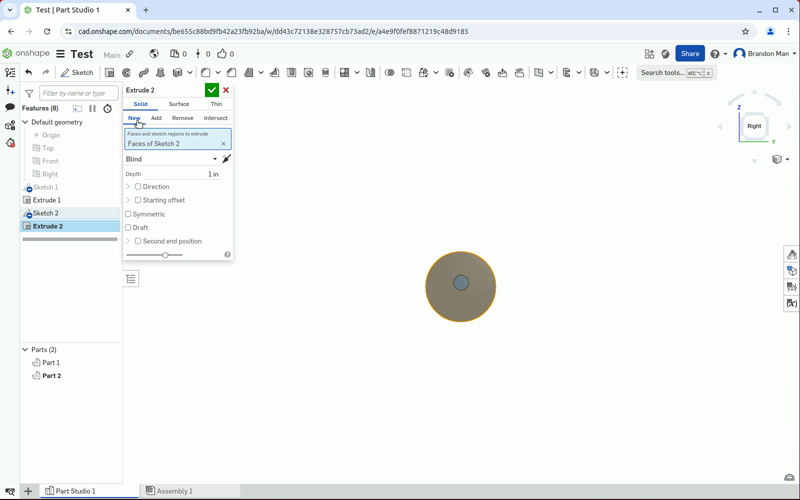
key(tab, 4)
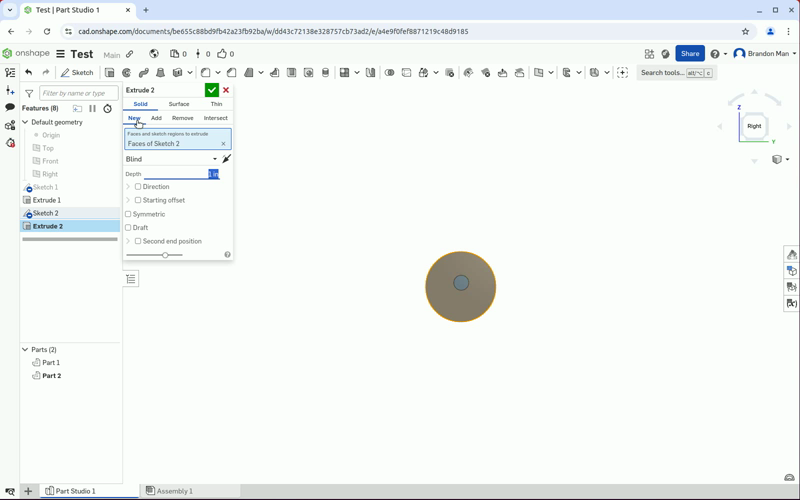
text(35.626)
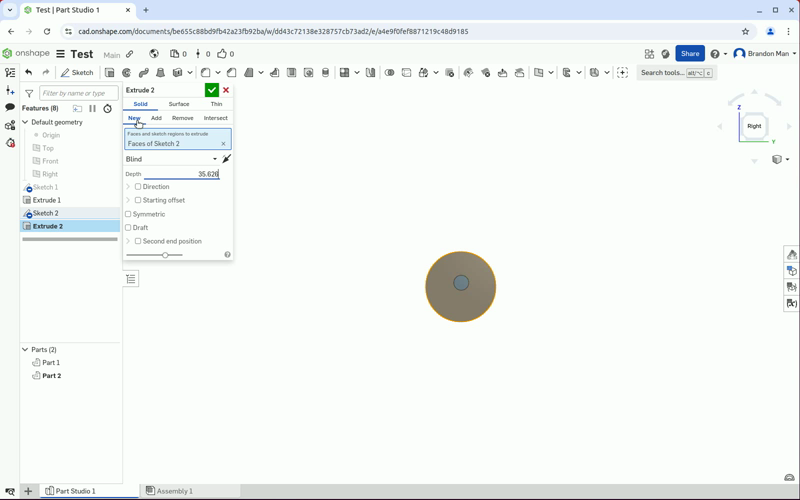
key(tab, 3)
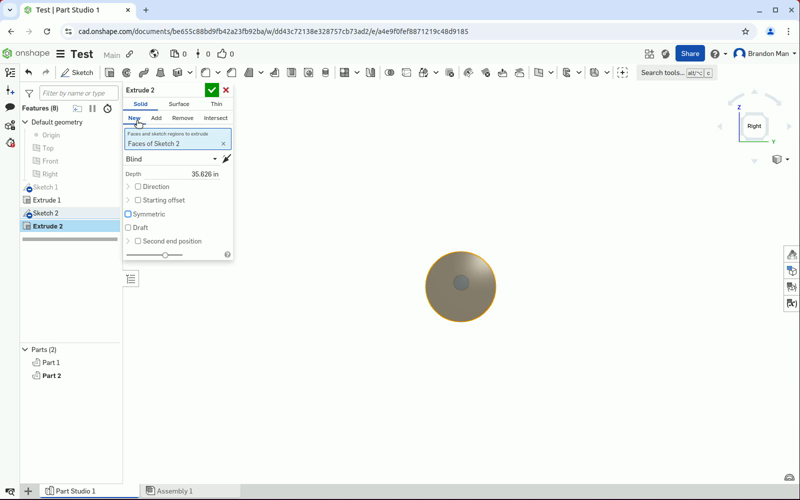
key(space)
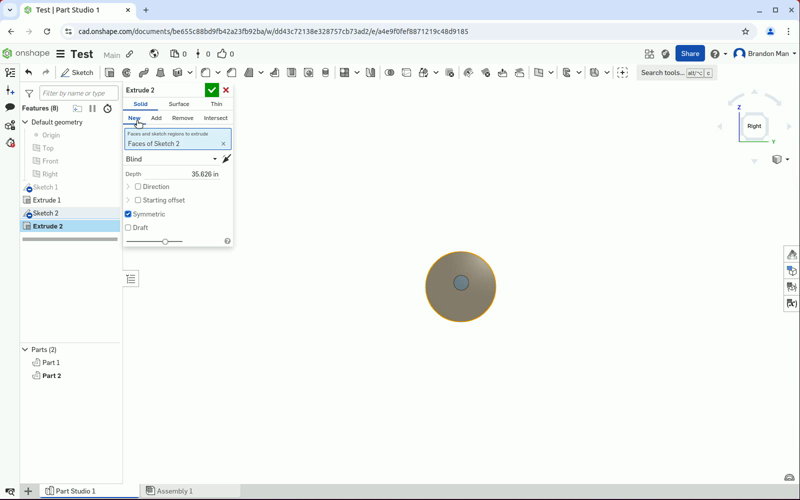
key(enter)
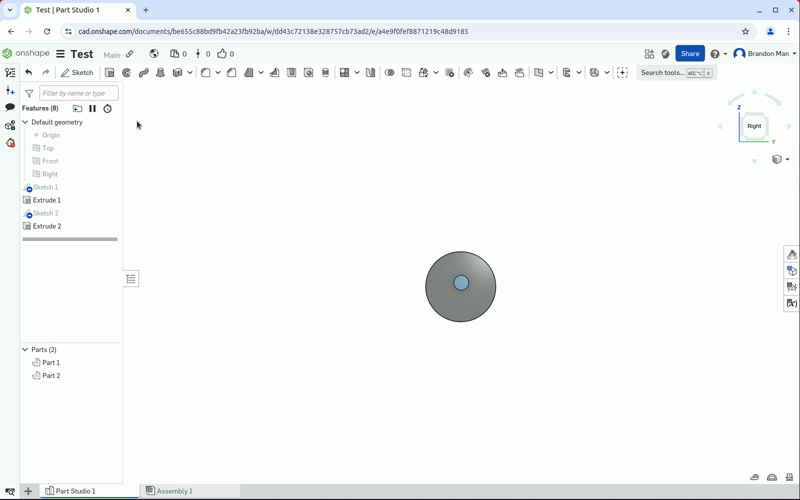
key(shift+h)
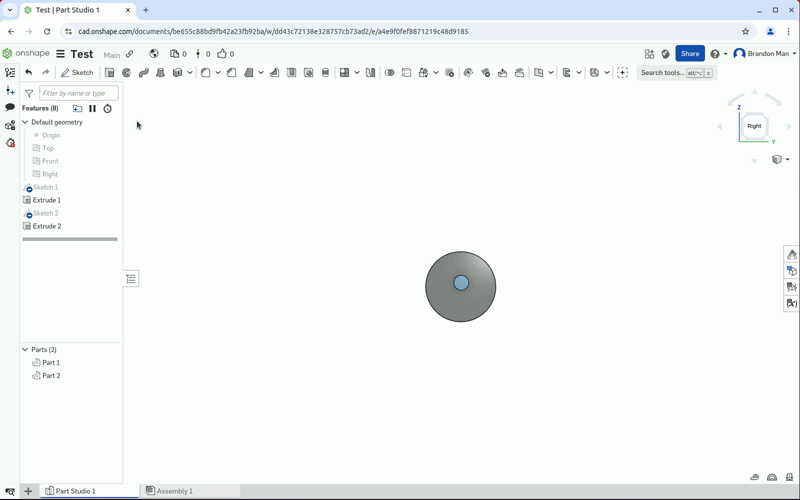
key(shift+h)
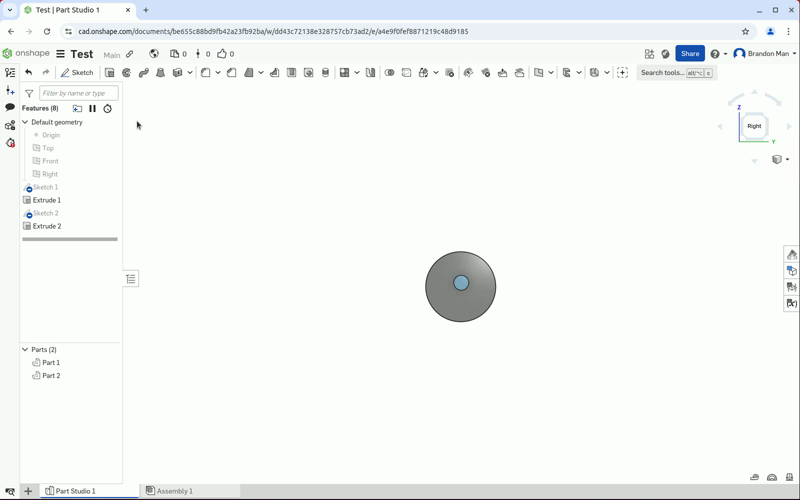
key(shift+7)
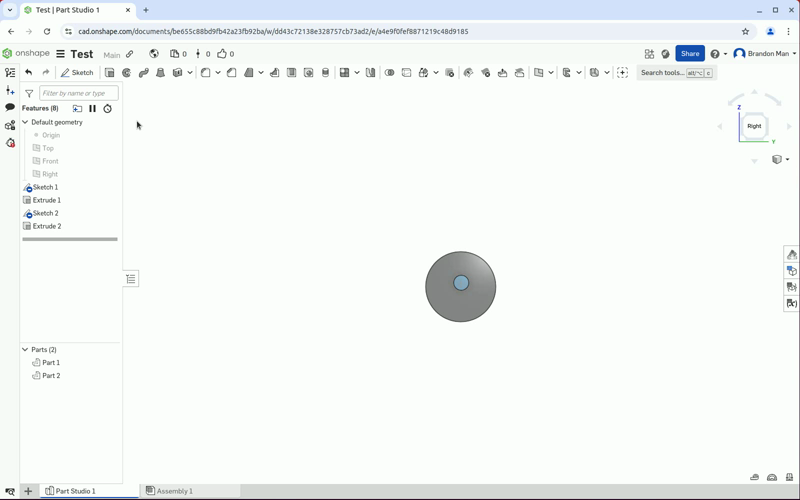
key(right, 2)
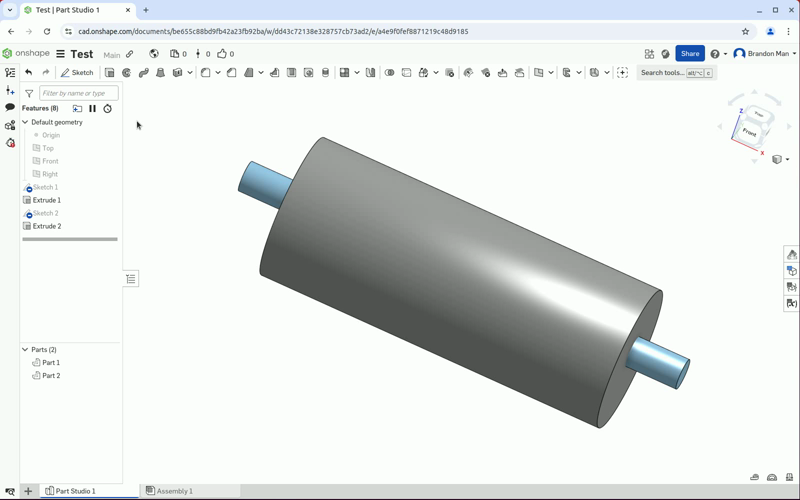
key(down, 2)
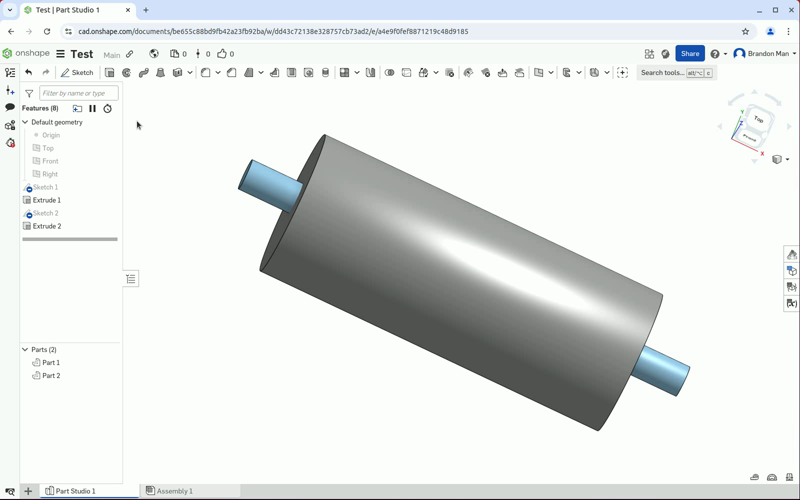
key(up, 2)
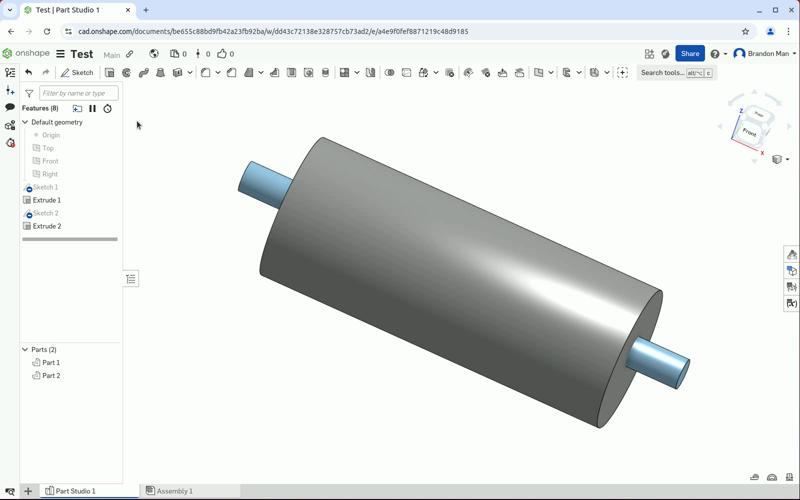
key(left, 2)
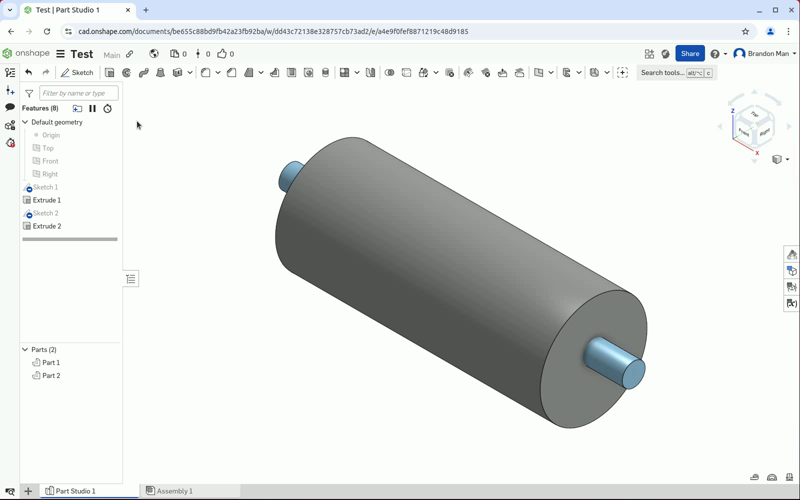
mouse_move(73, 189)
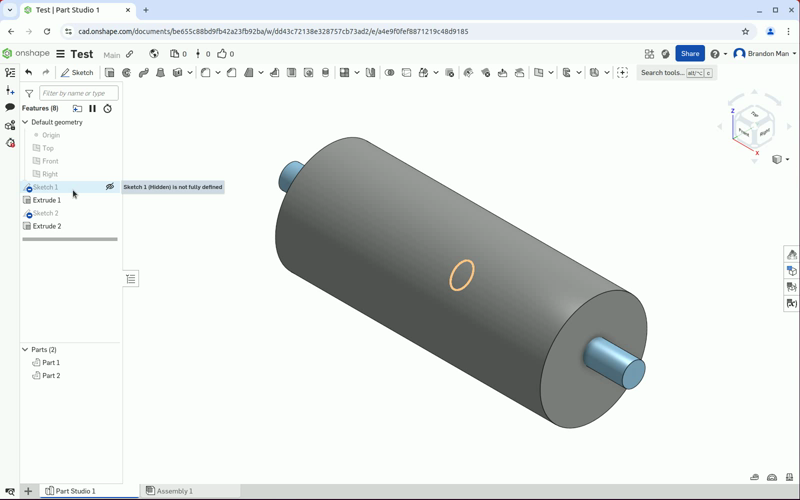
click(73, 189)